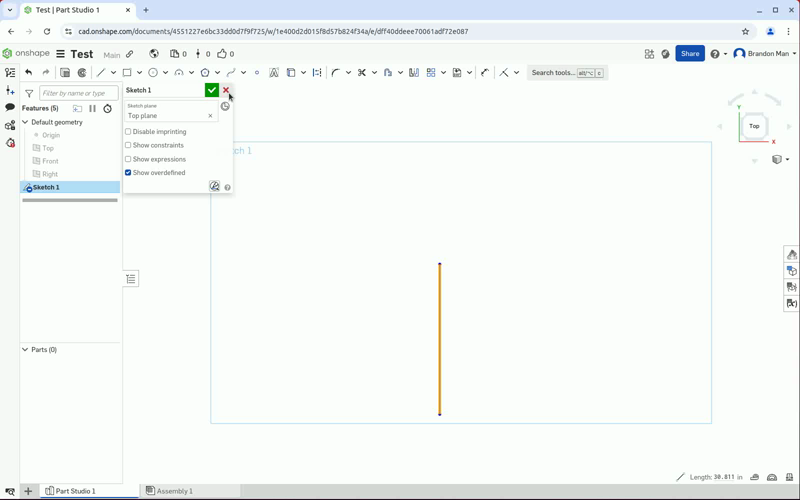
key(shift+h)
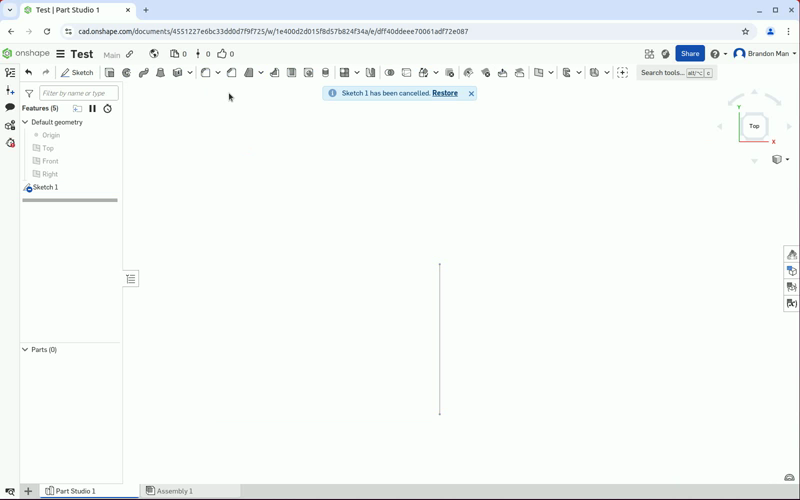
key(shift+s)
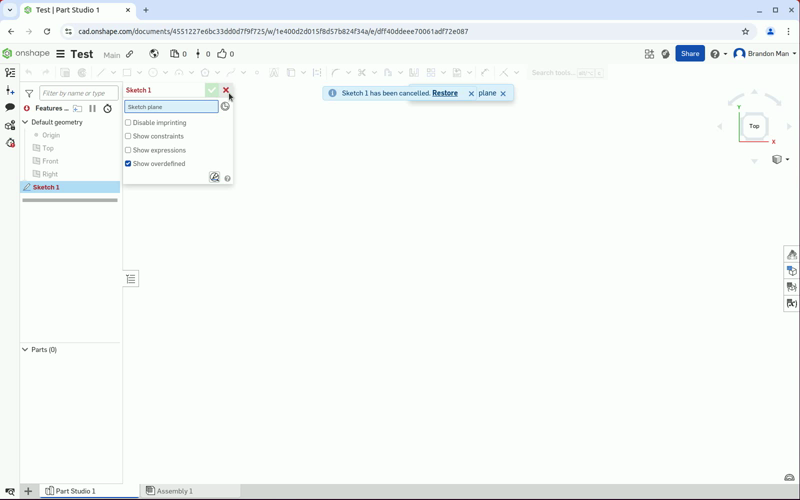
mouse_move(73, 150)
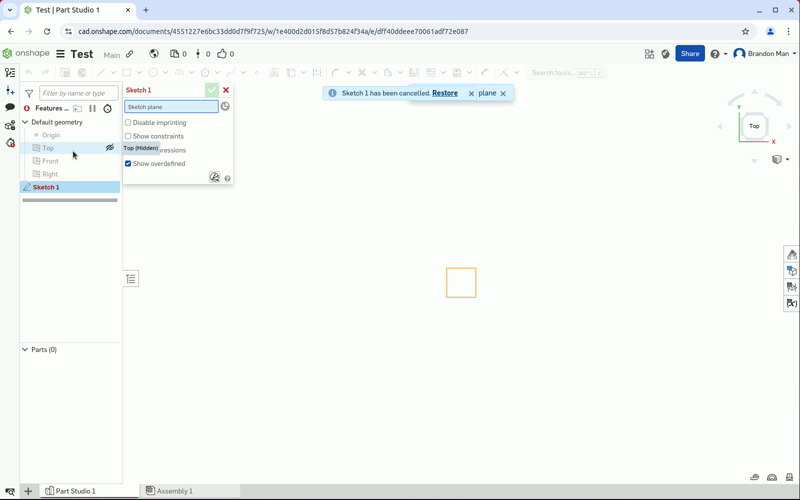
click(73, 150)
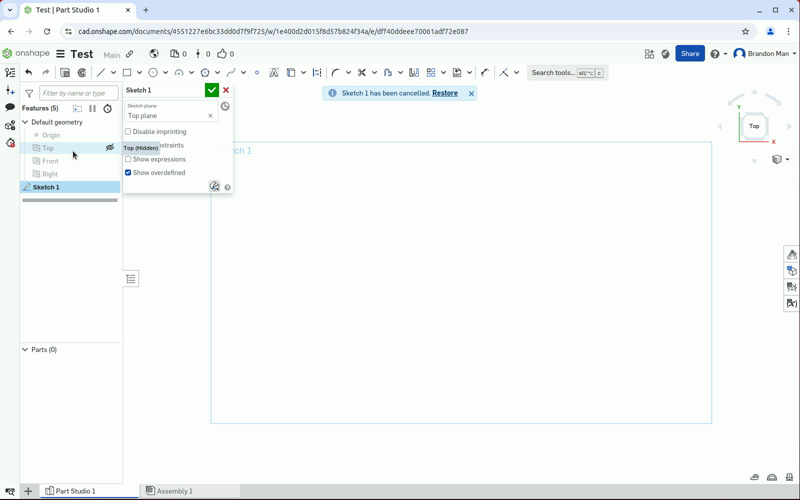
mouse_move(73, 352)
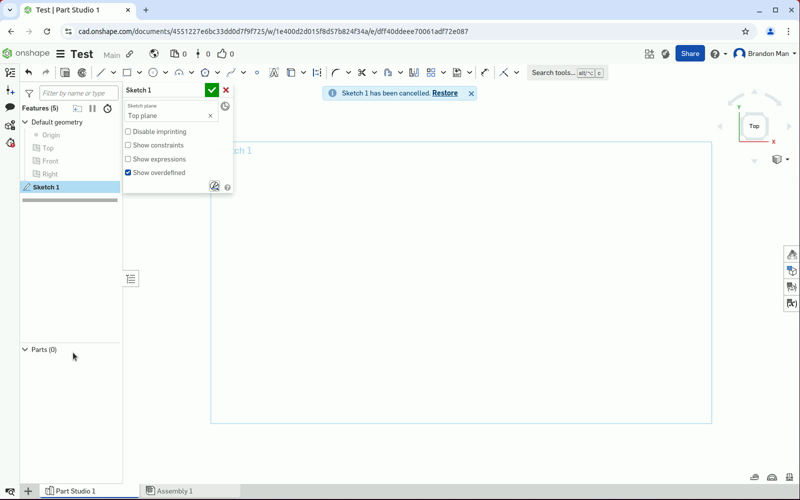
key(y)
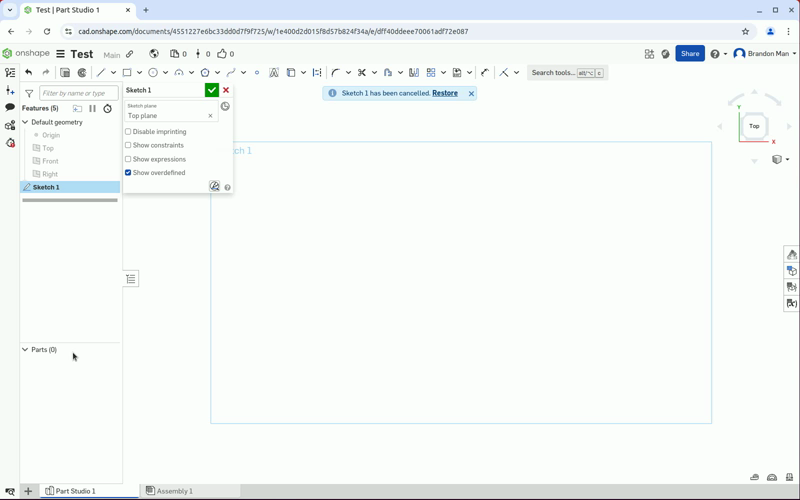
key(l)
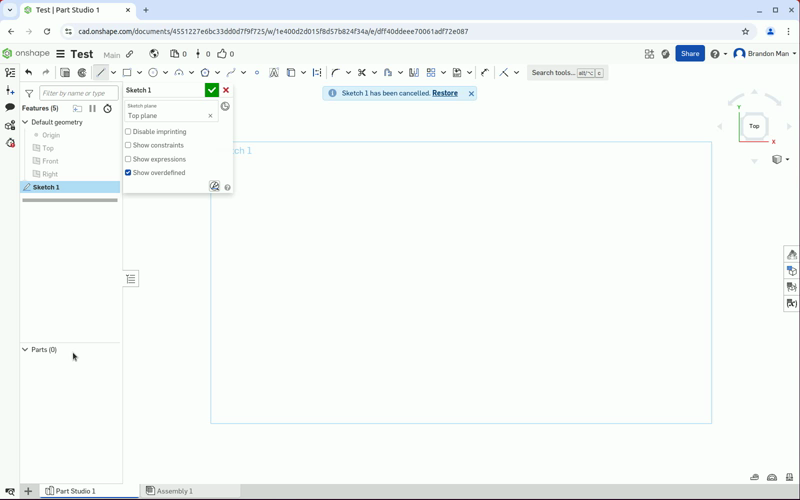
key_down(shift)
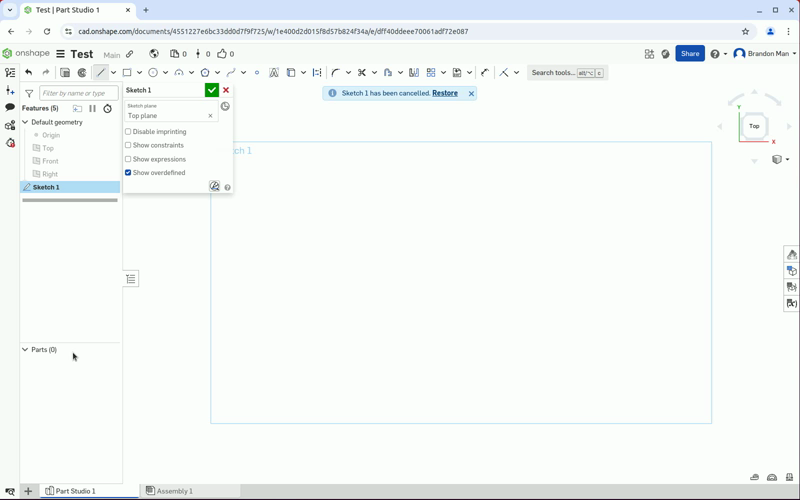
mouse_move(460, 282)
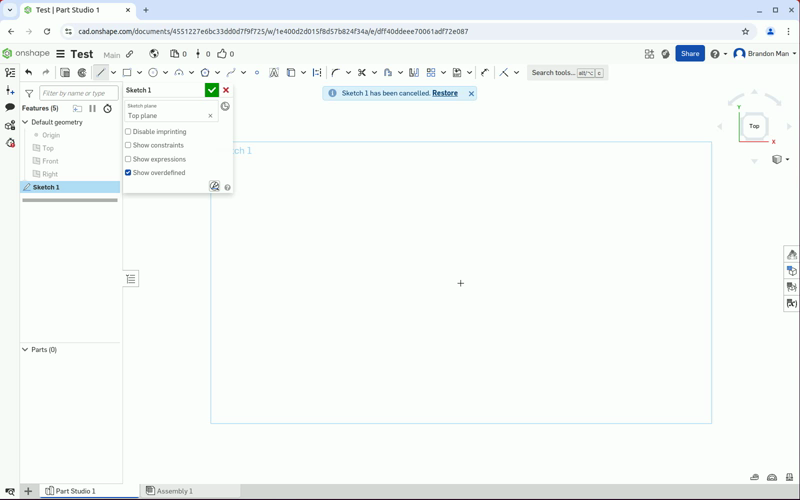
click(460, 282)
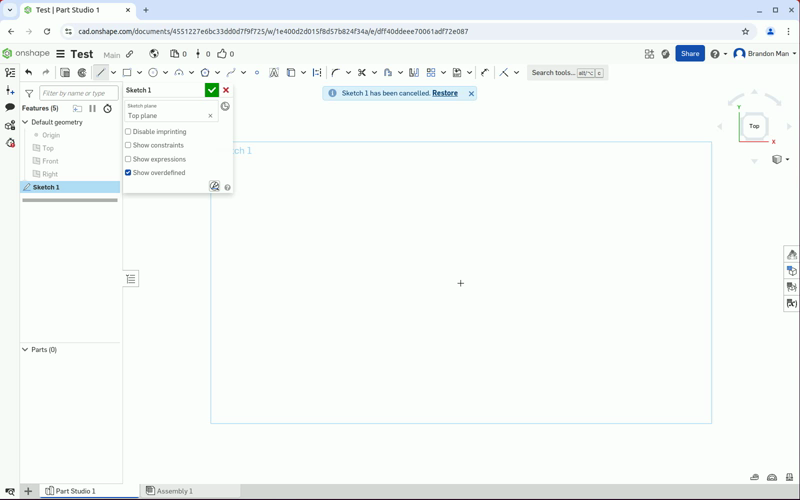
key_up(shift)
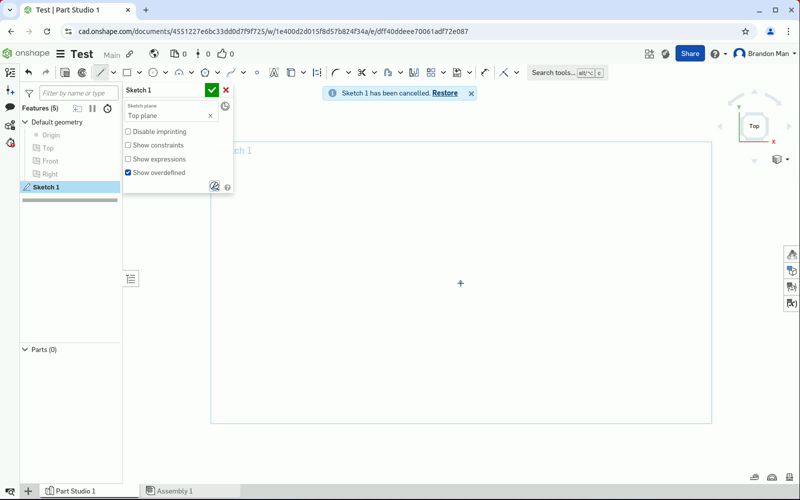
key_down(shift)
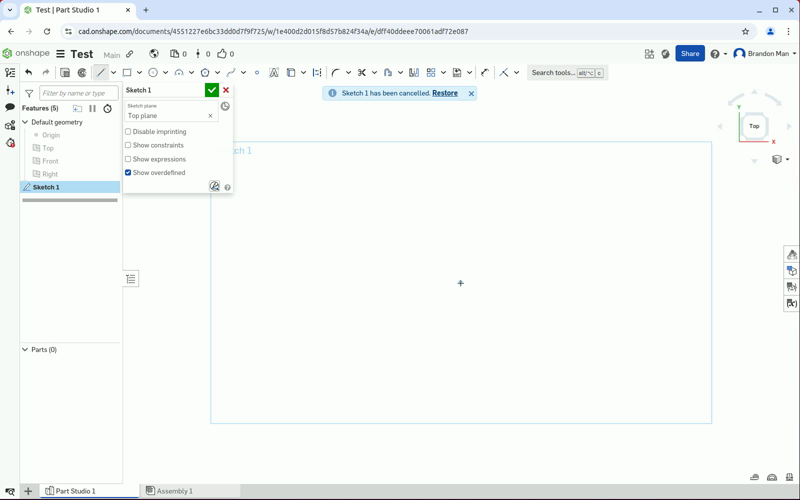
mouse_move(522, 282)
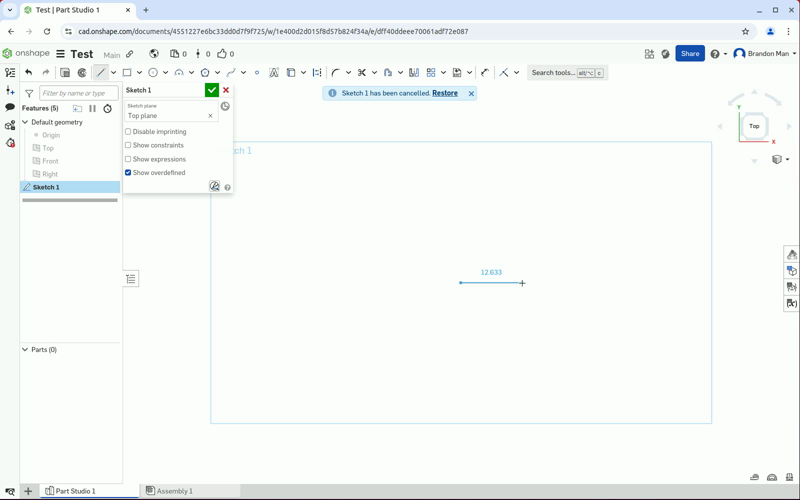
click(522, 282)
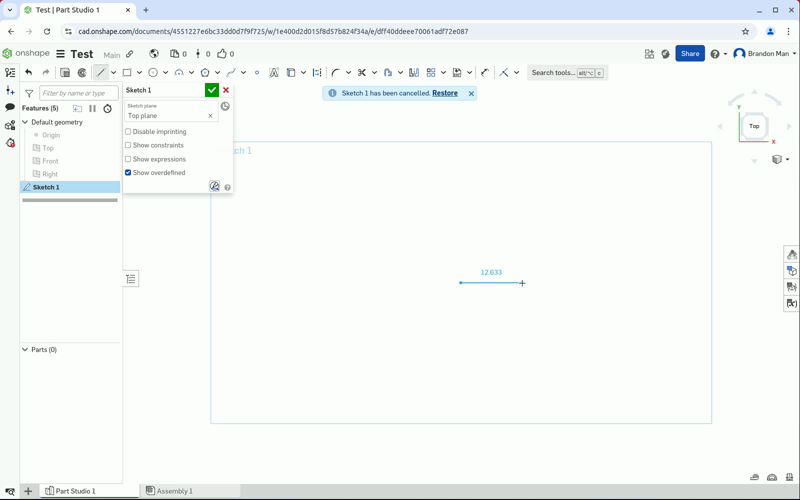
key_up(shift)
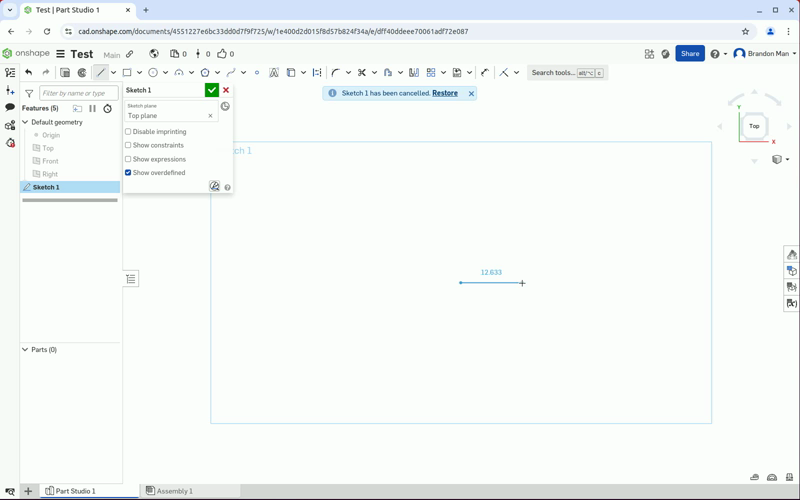
key_down(shift)
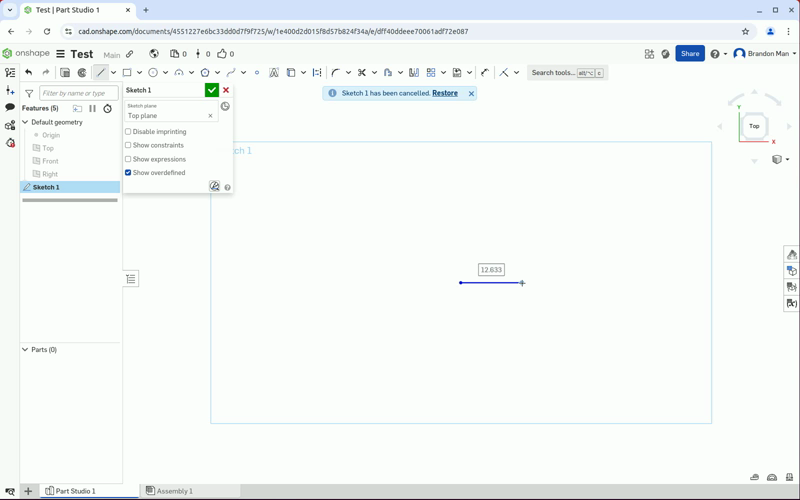
mouse_move(522, 200)
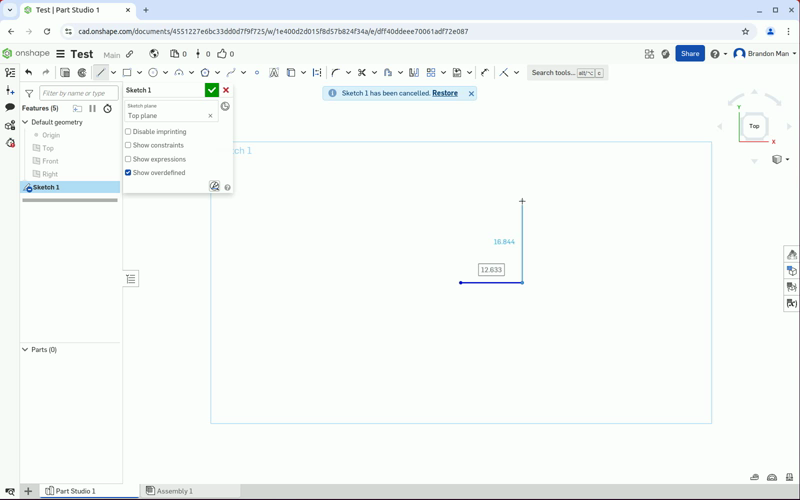
click(522, 200)
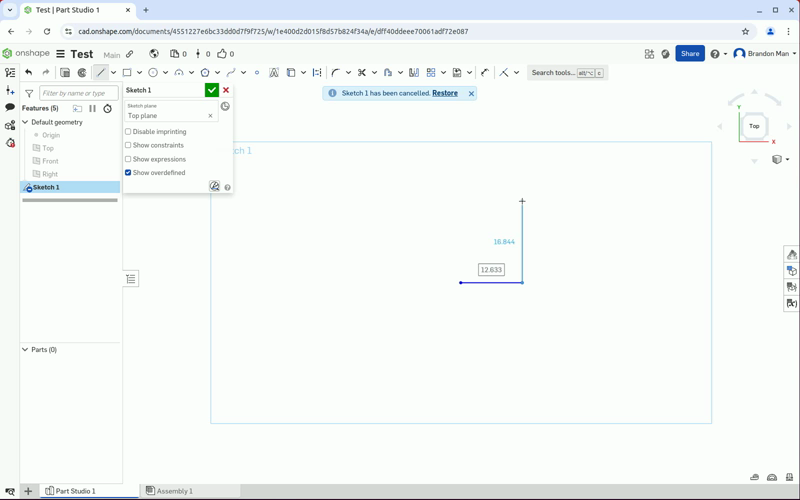
key_up(shift)
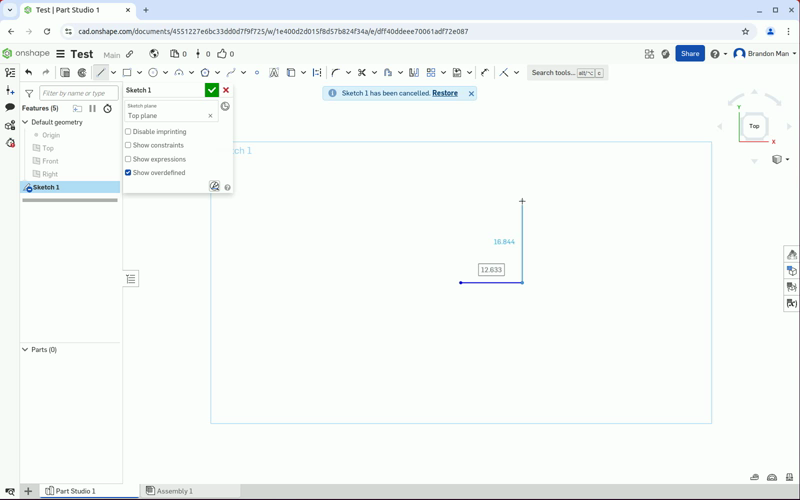
key_down(shift)
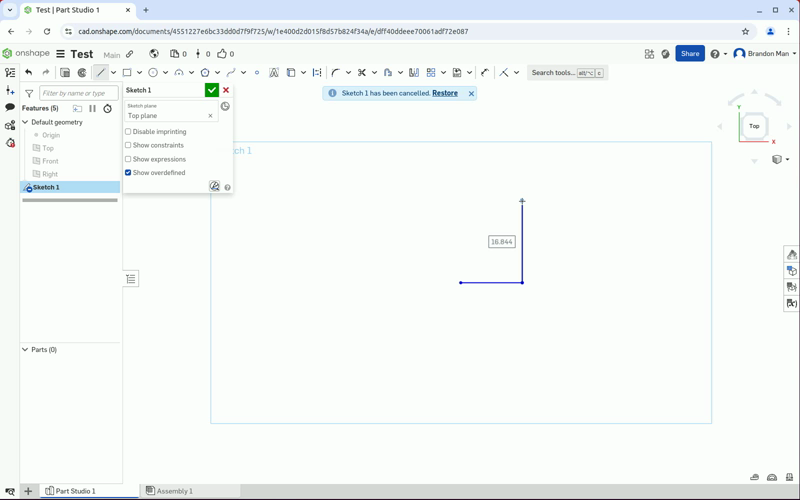
mouse_move(460, 200)
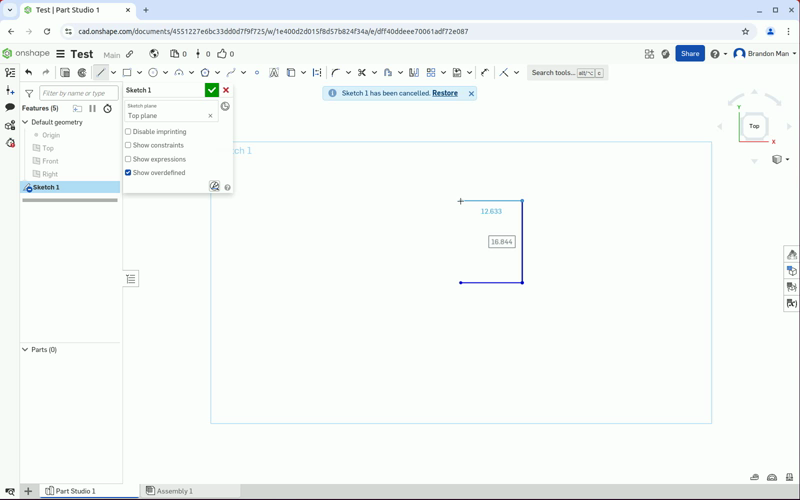
click(460, 200)
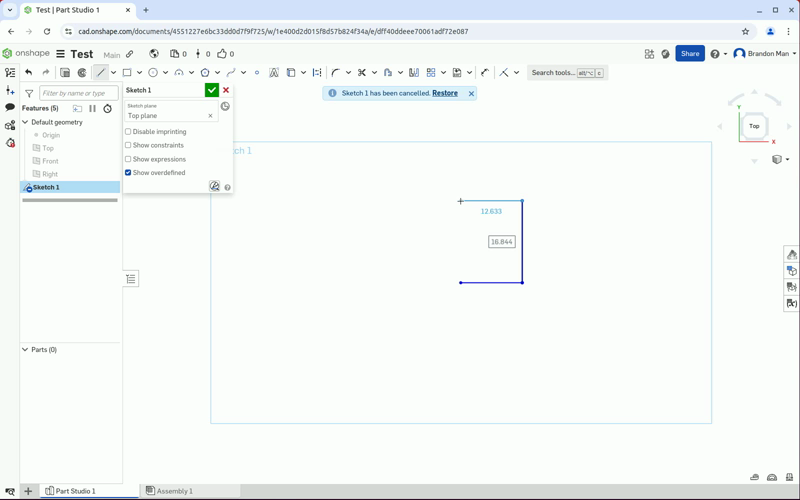
key_up(shift)
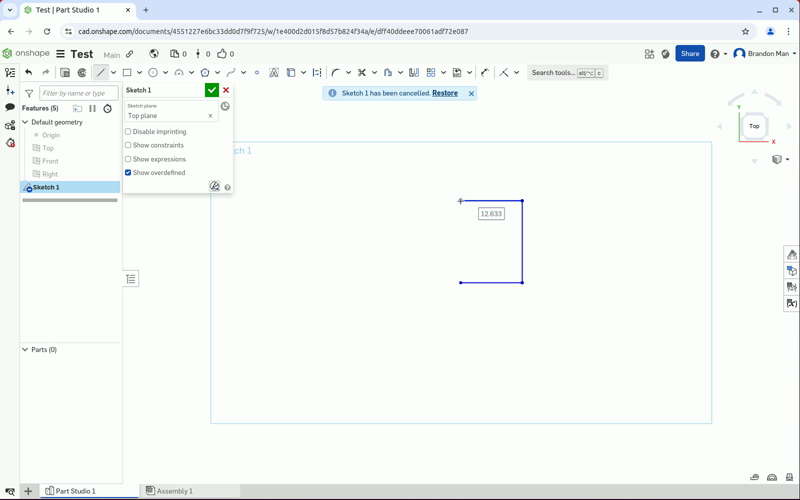
key_down(shift)
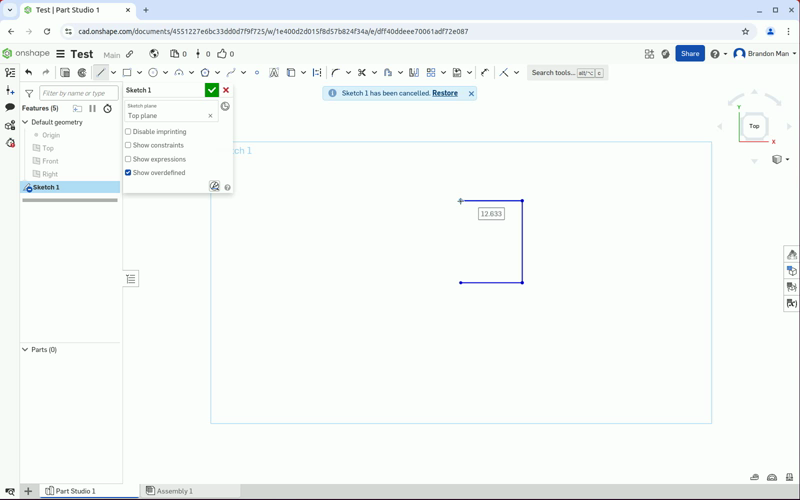
mouse_move(460, 282)
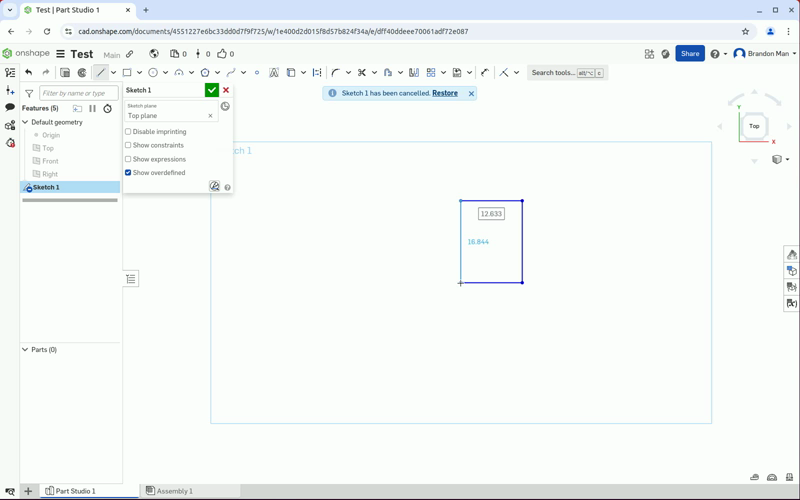
key_up(shift)
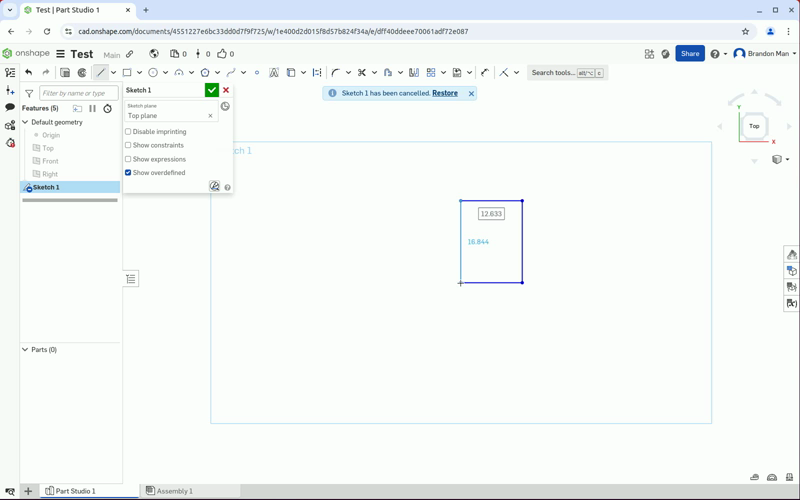
click(460, 282)
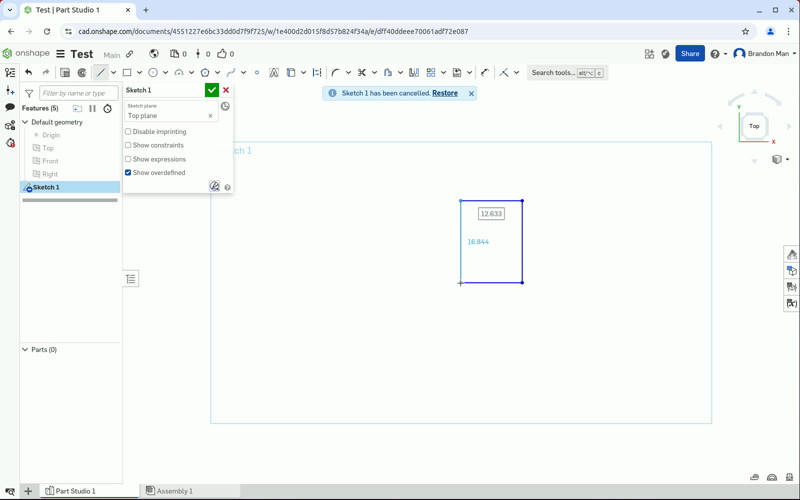
key(esc)
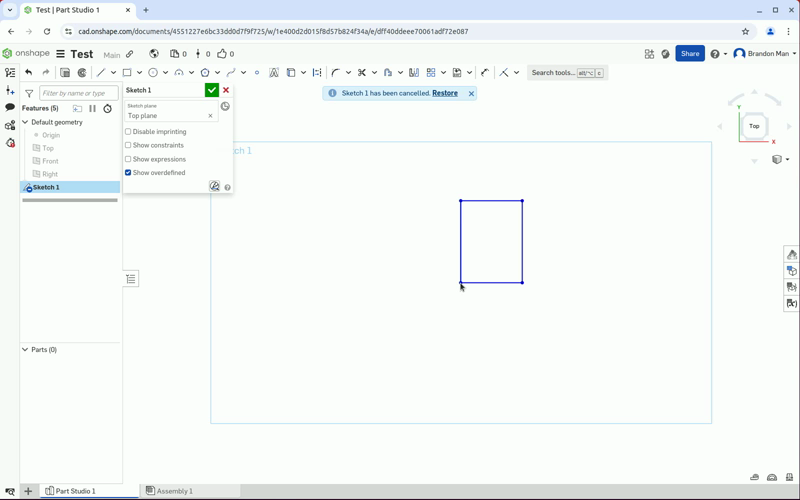
mouse_move(503, 251)
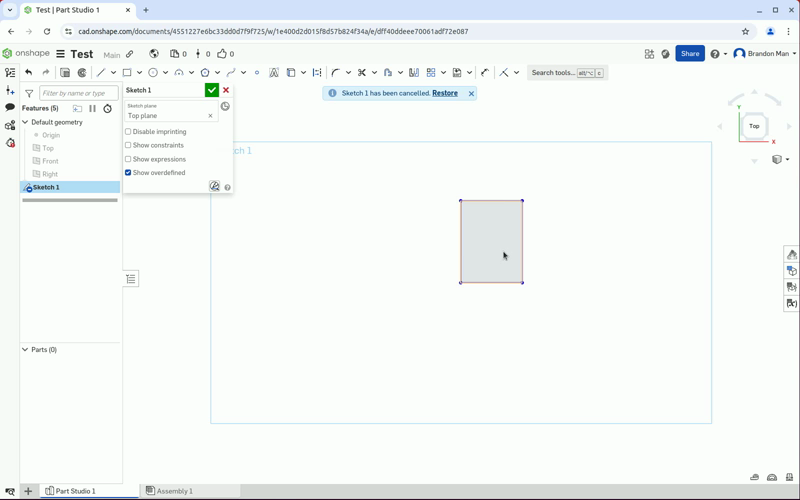
click(503, 251)
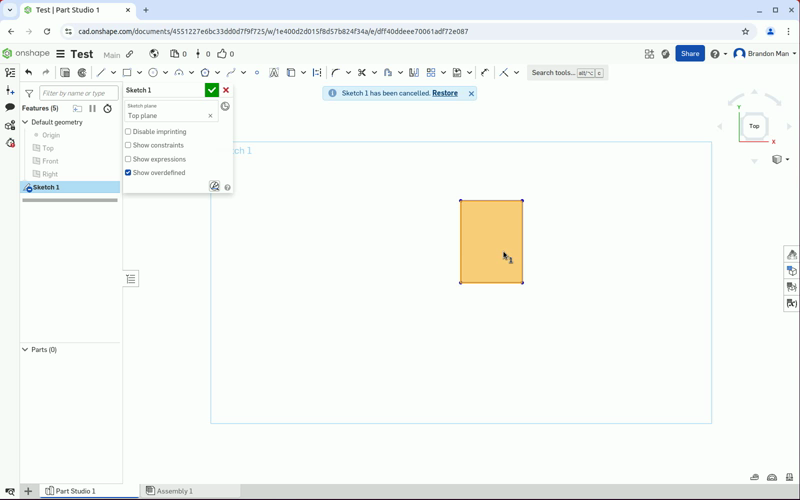
mouse_move(73, 352)
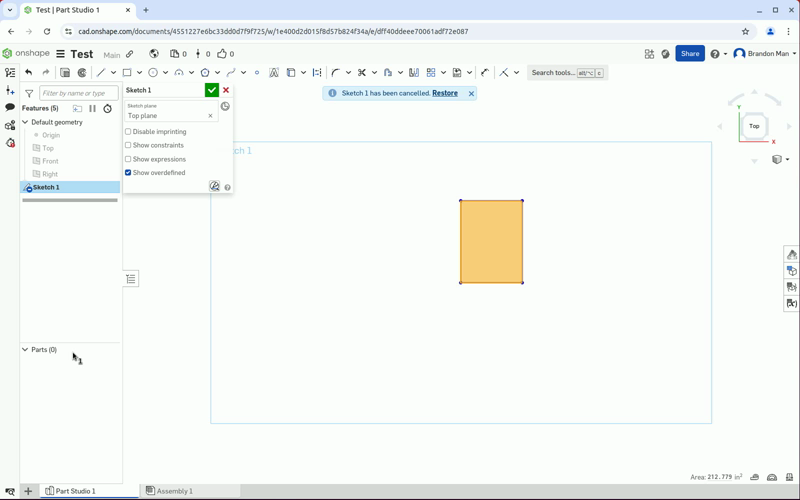
key(shift+y)
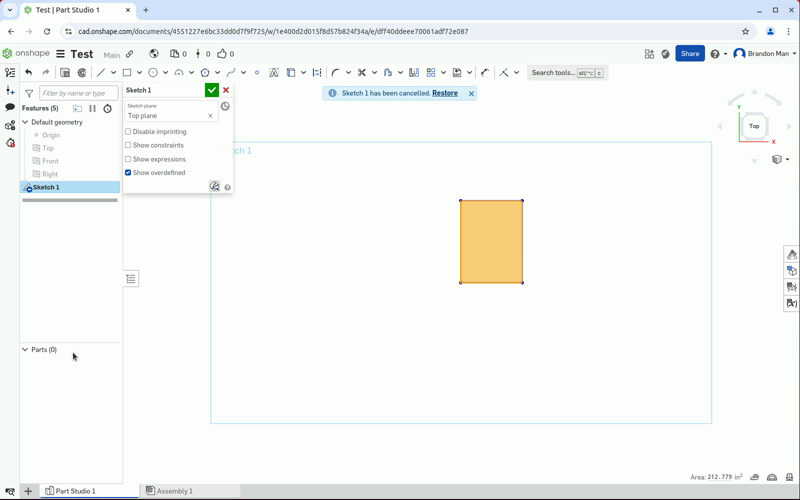
key(shift+e)
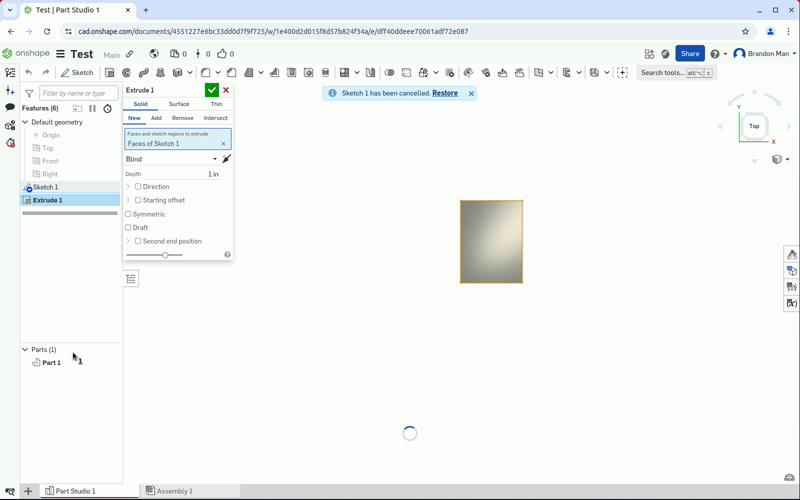
mouse_move(143, 106)
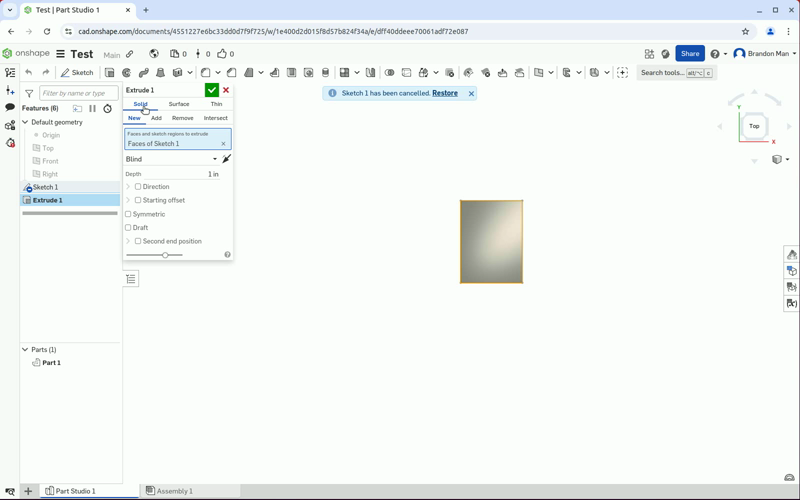
click(143, 106)
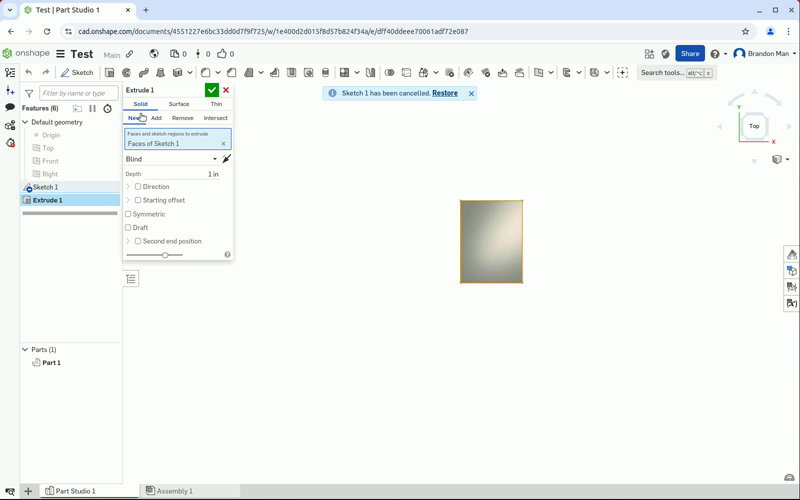
mouse_move(137, 120)
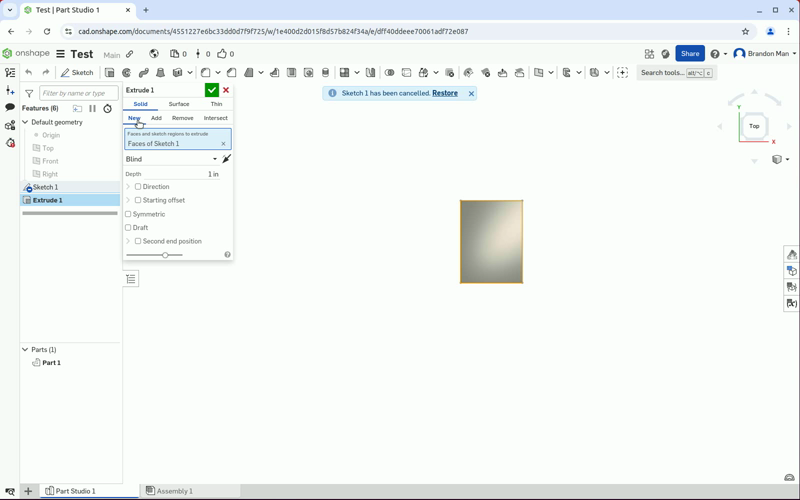
click(137, 120)
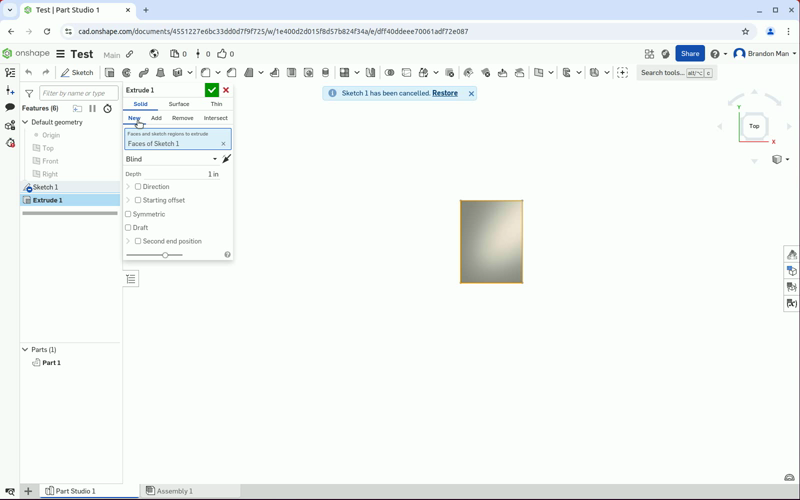
key(tab, 4)
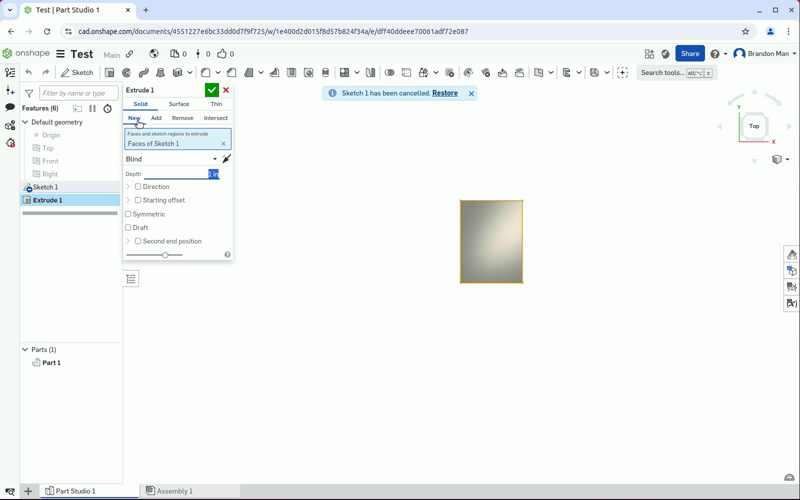
text(23.108)
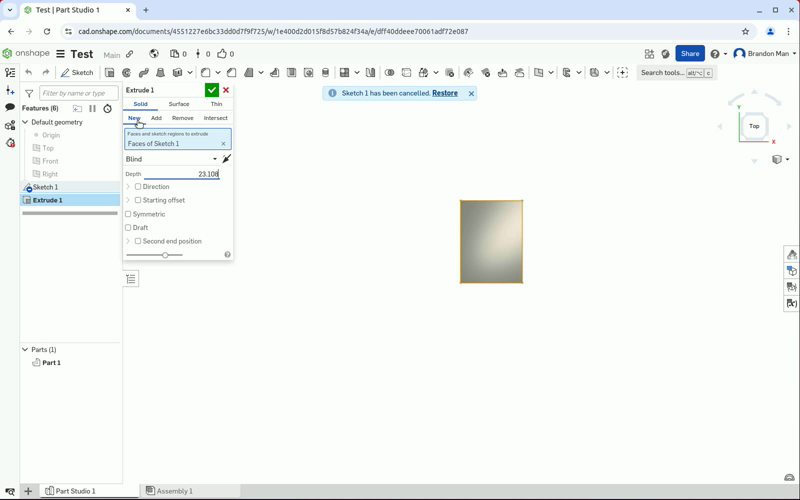
key(enter)
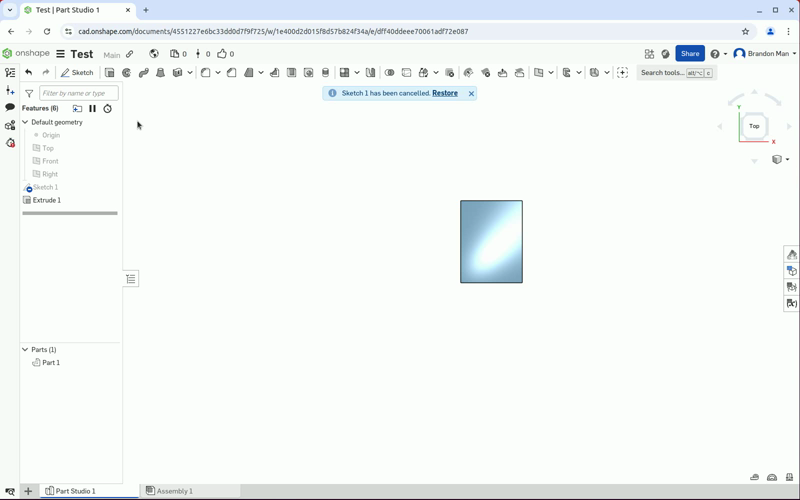
key(shift+h)
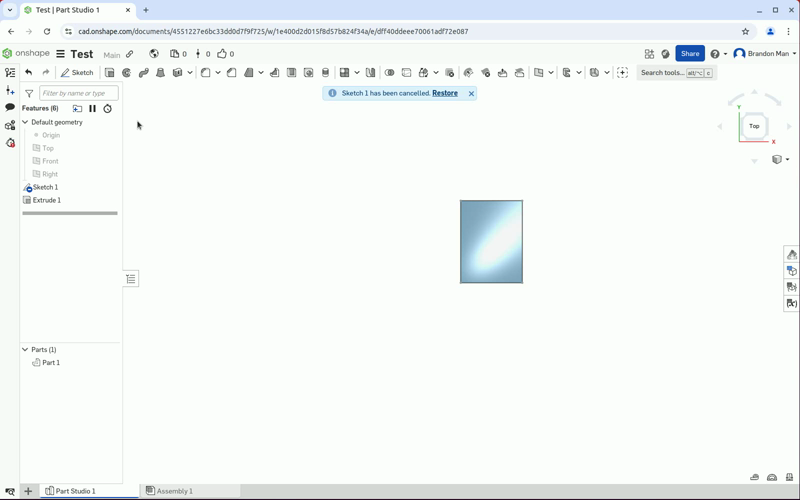
key(shift+h)
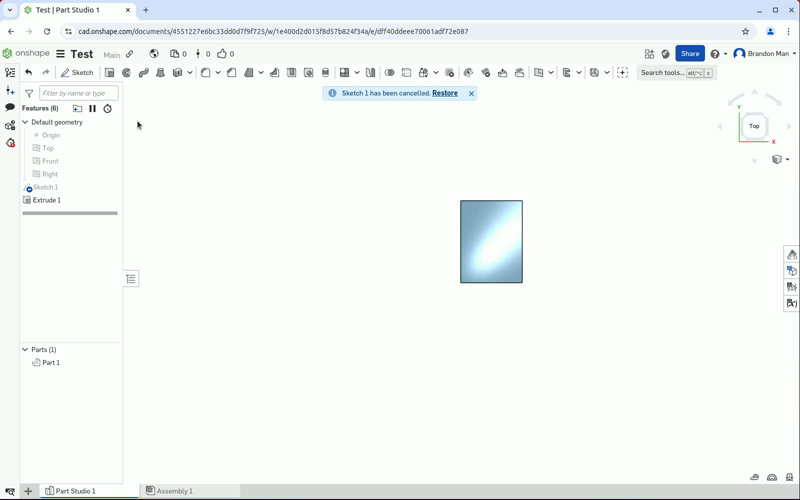
mouse_move(73, 189)
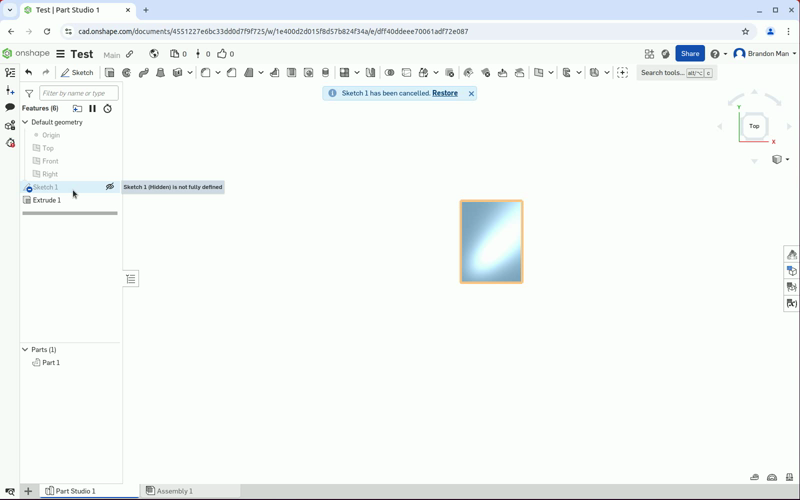
click(73, 189)
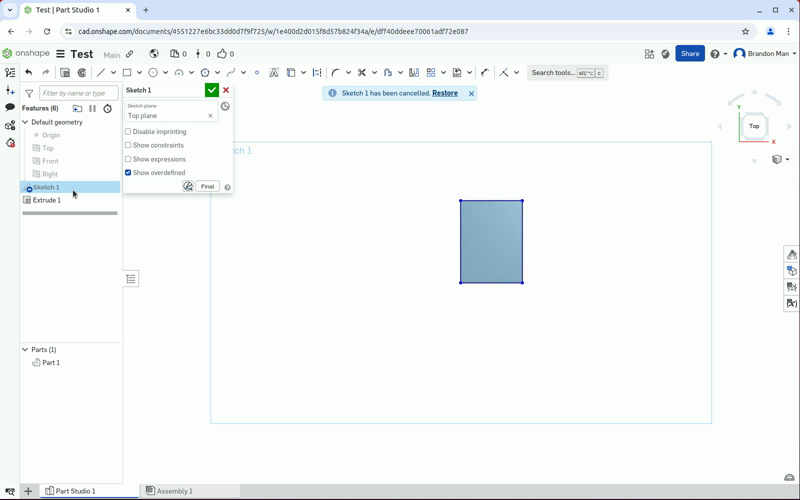
mouse_move(229, 92)
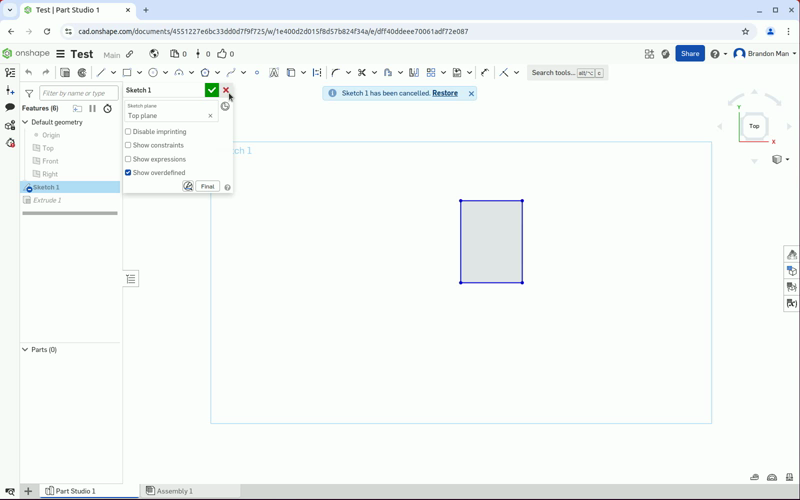
click(229, 92)
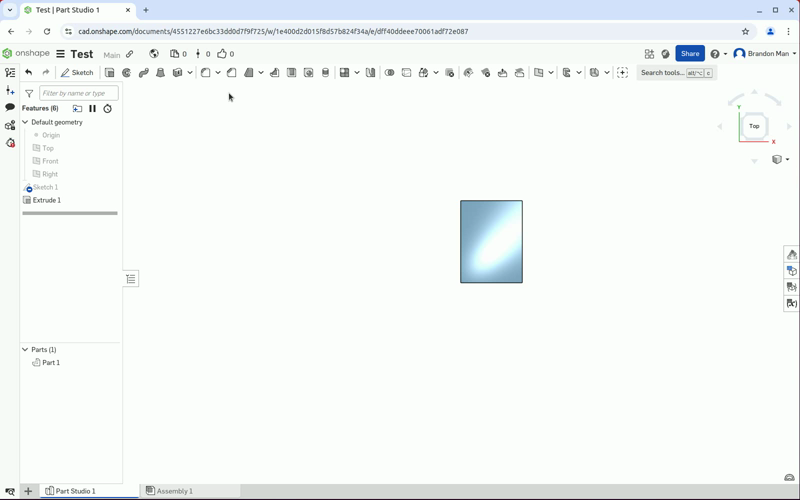
mouse_move(73, 352)
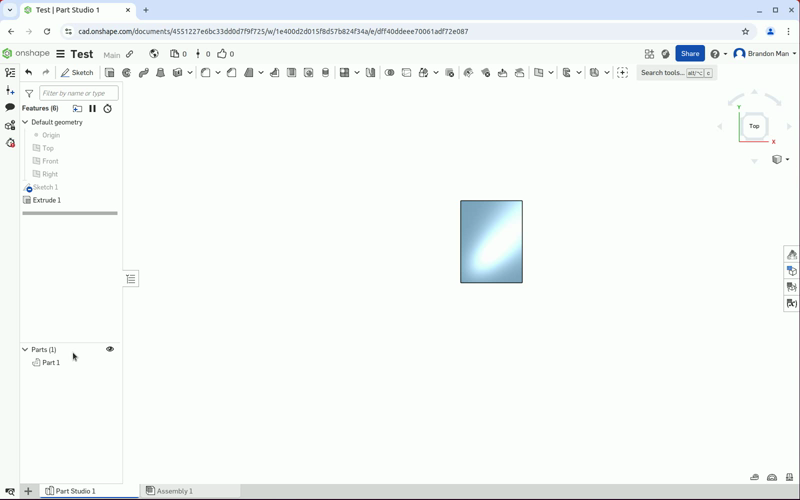
key(y)
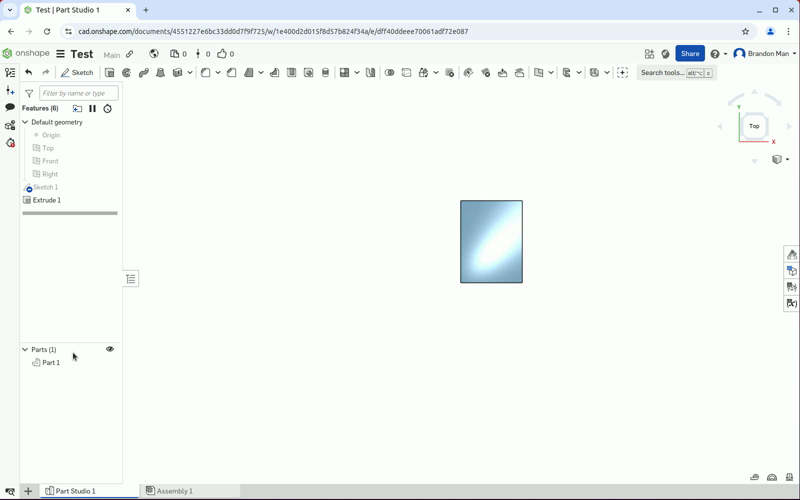
key(shift+p)
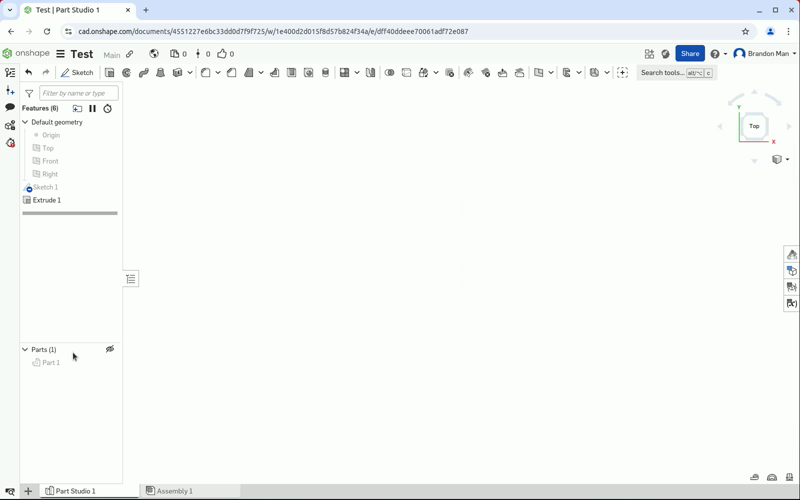
key(space)
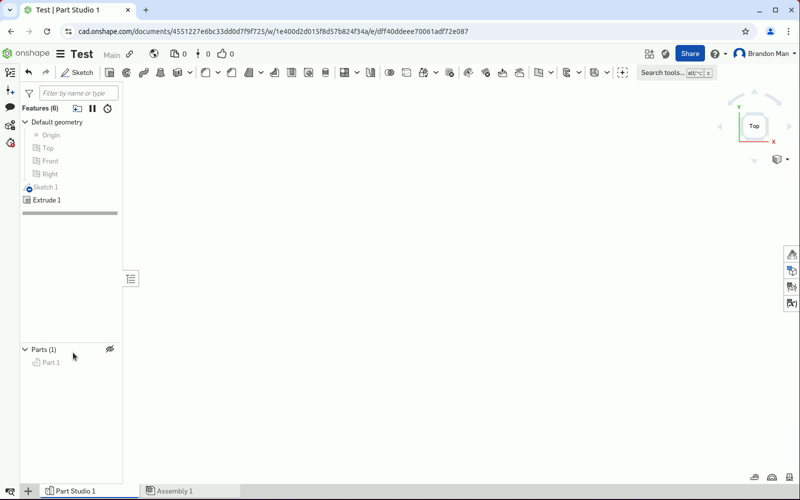
key_down(shift)
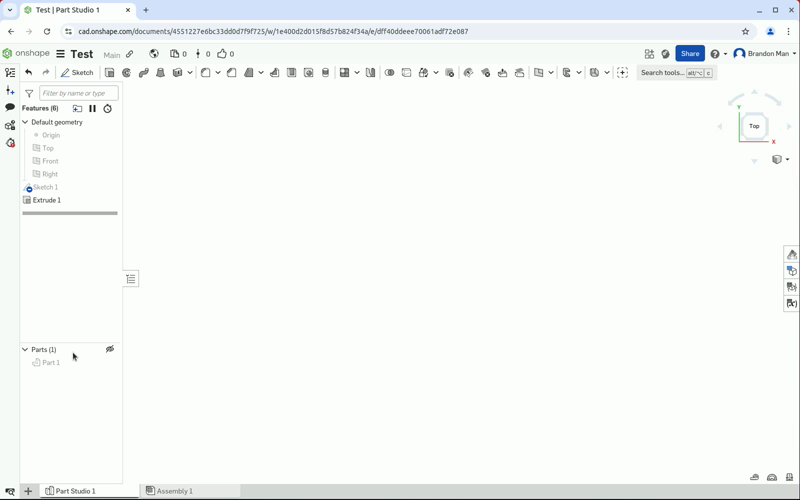
key(up)
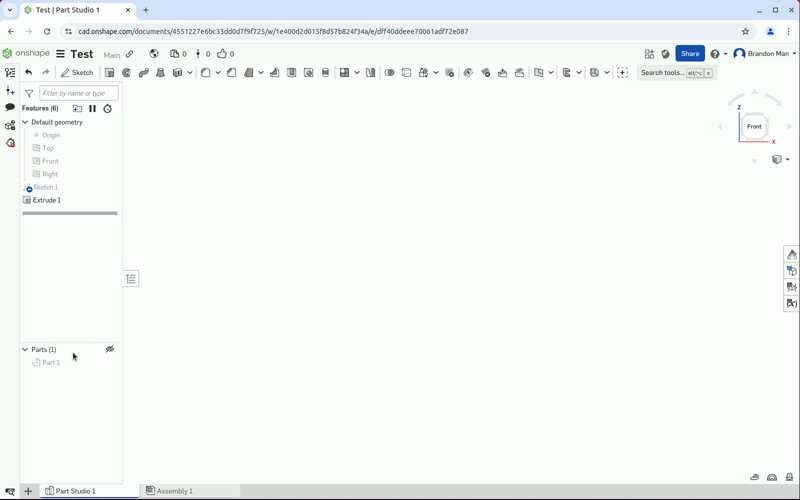
key_up(shift)
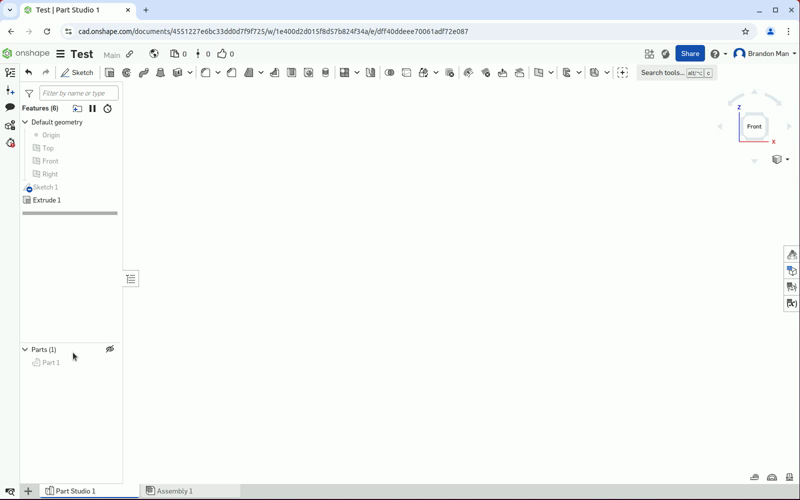
mouse_move(73, 352)
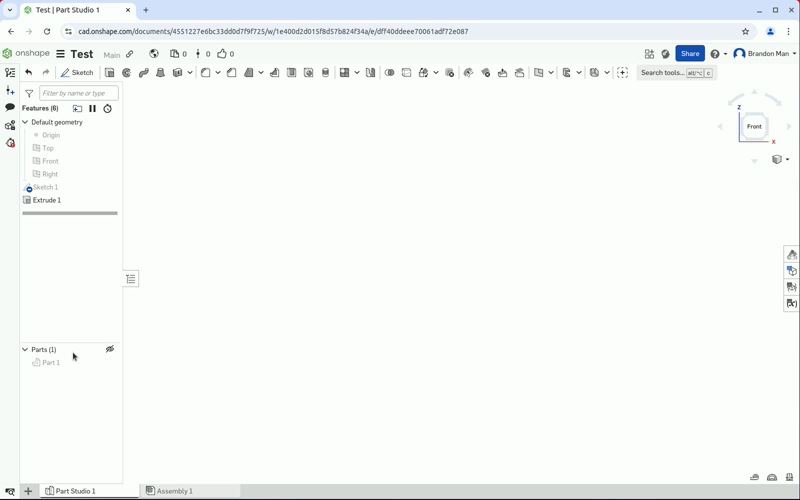
key(shift+y)
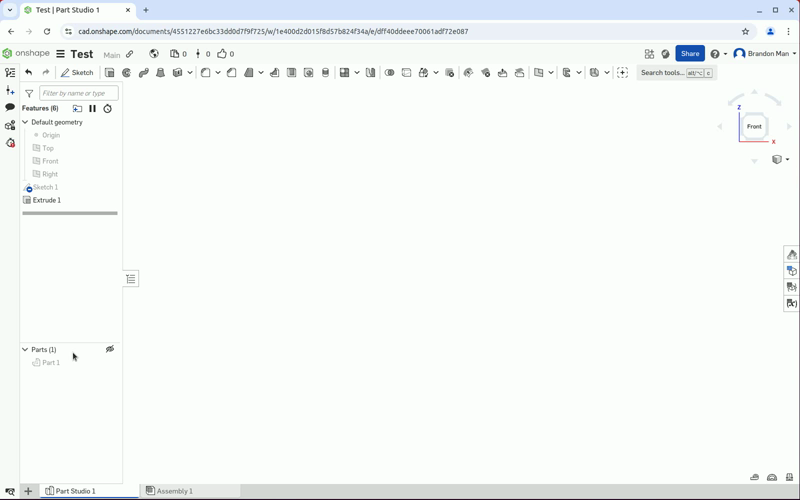
key(shift+s)
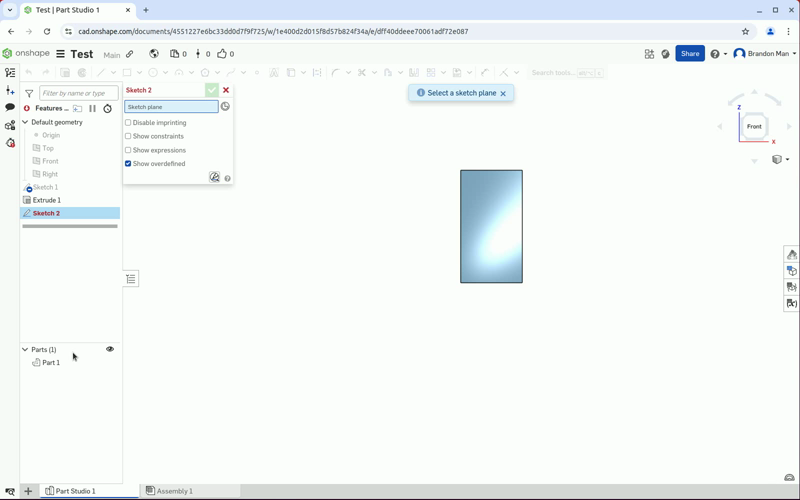
mouse_move(73, 163)
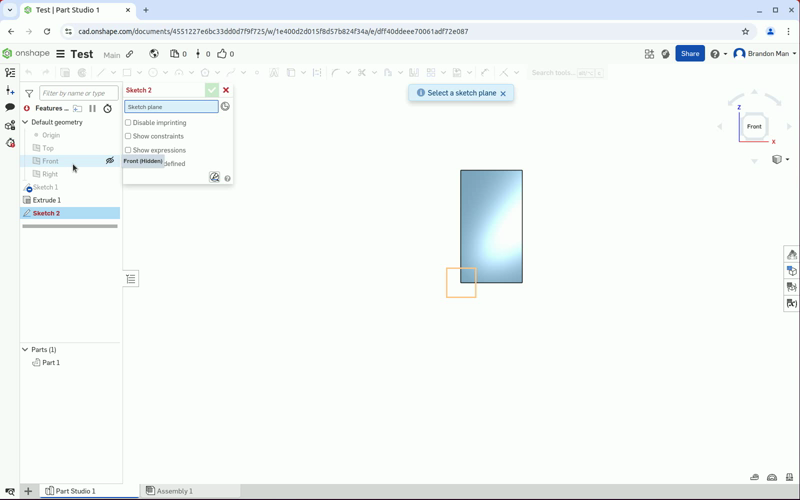
click(73, 163)
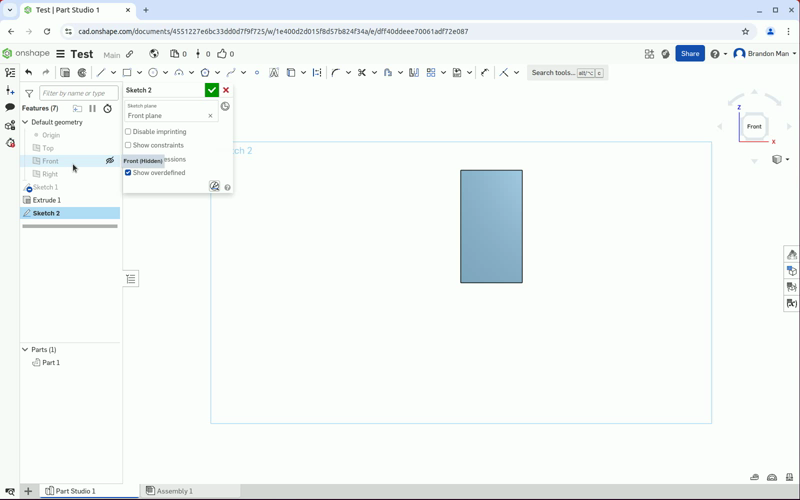
mouse_move(73, 352)
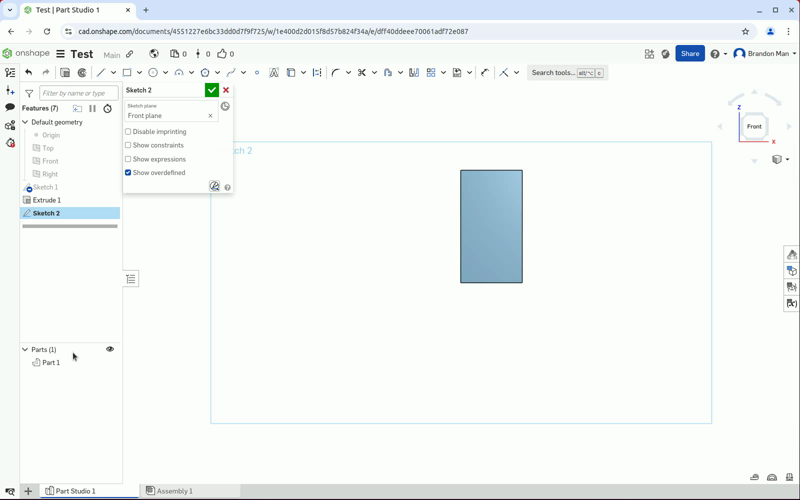
key(y)
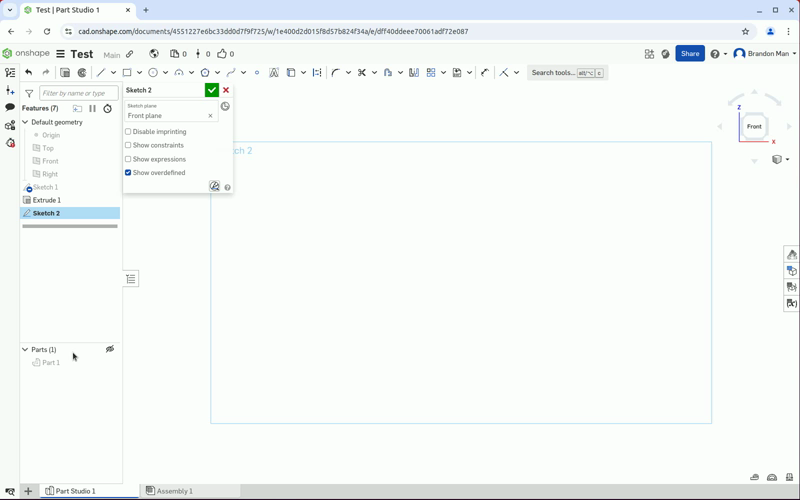
key(l)
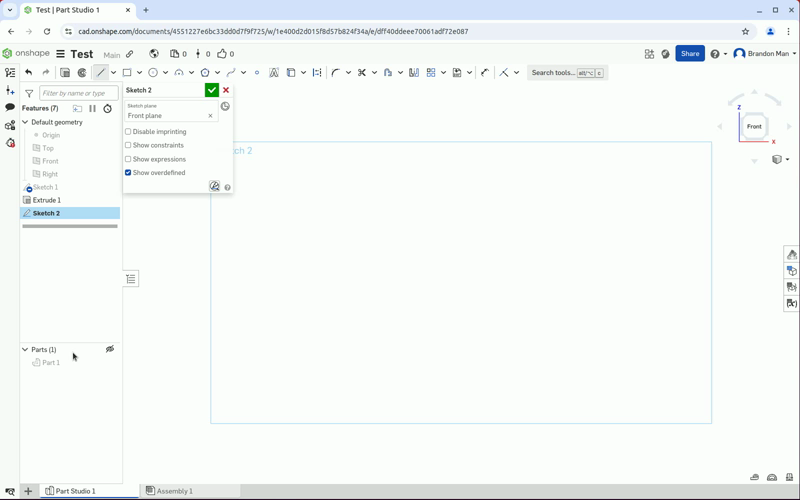
key_down(shift)
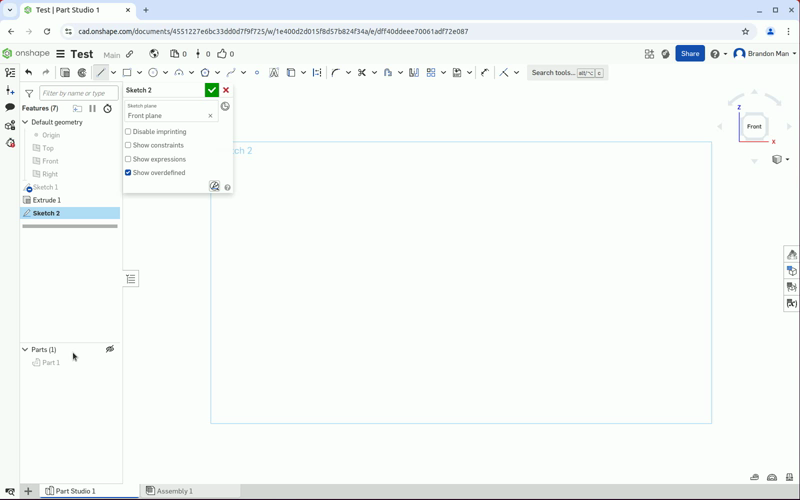
mouse_move(477, 233)
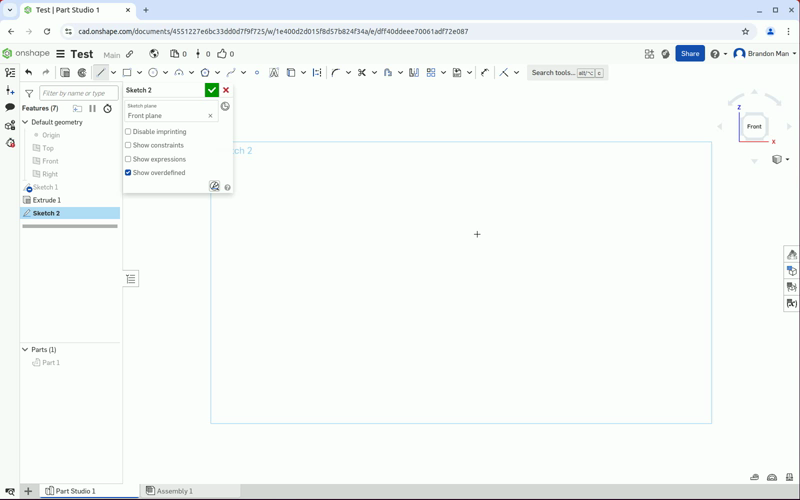
click(477, 233)
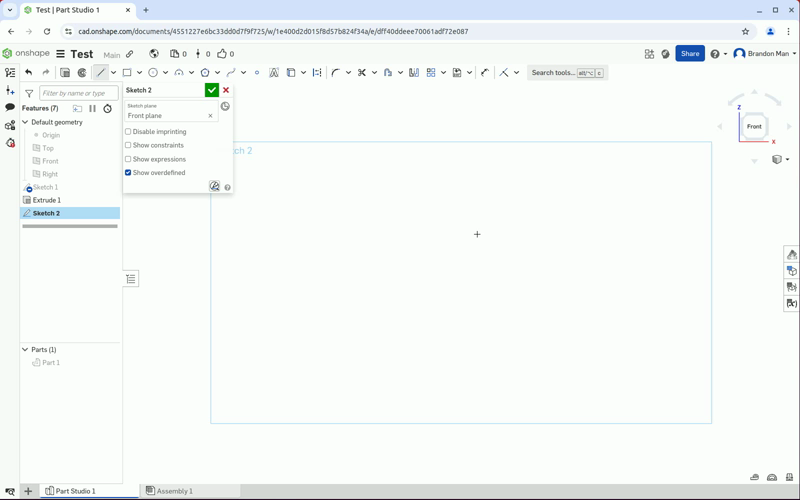
key_up(shift)
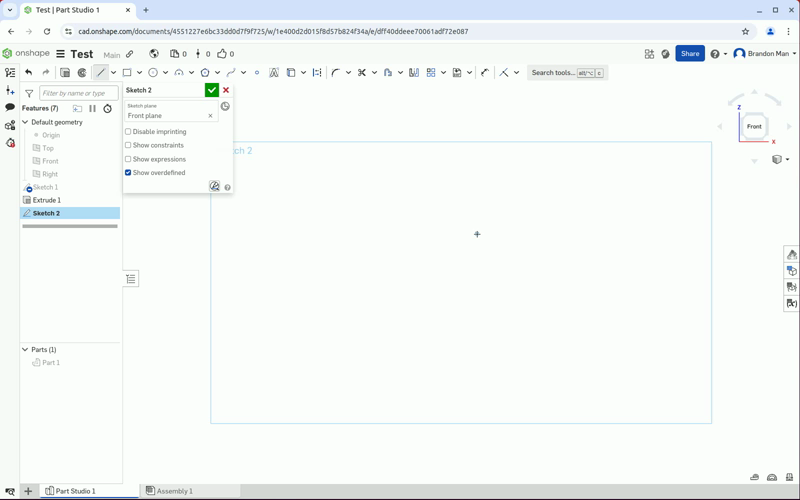
key_down(shift)
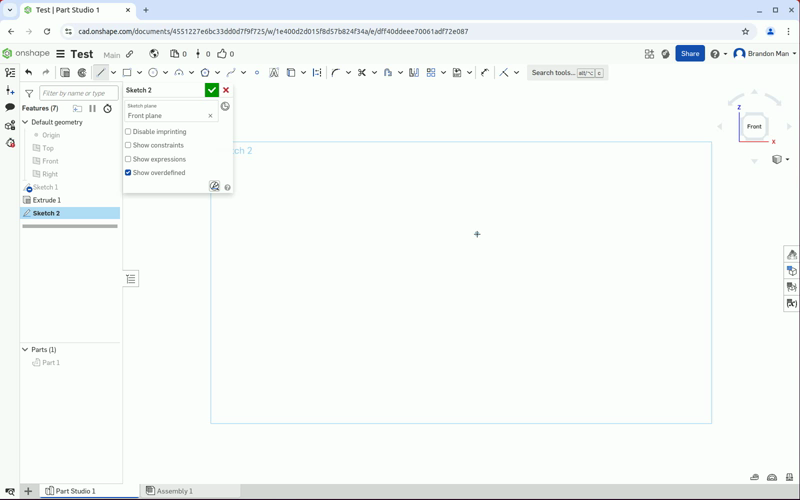
mouse_move(507, 233)
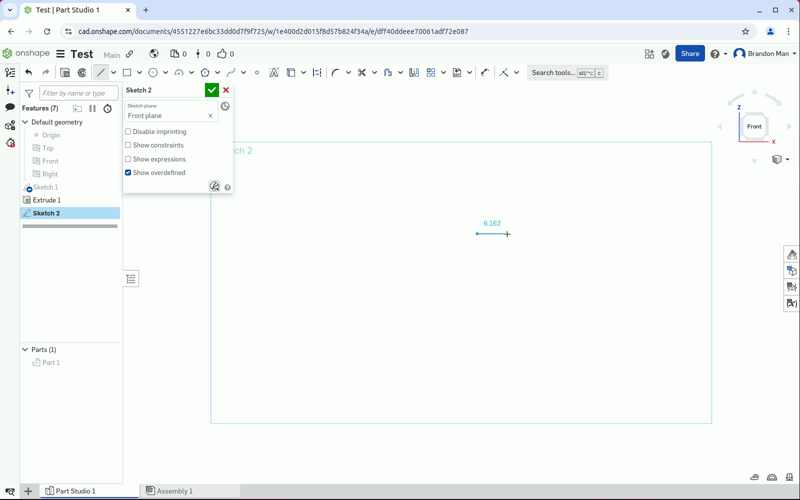
mouse_move(506, 233)
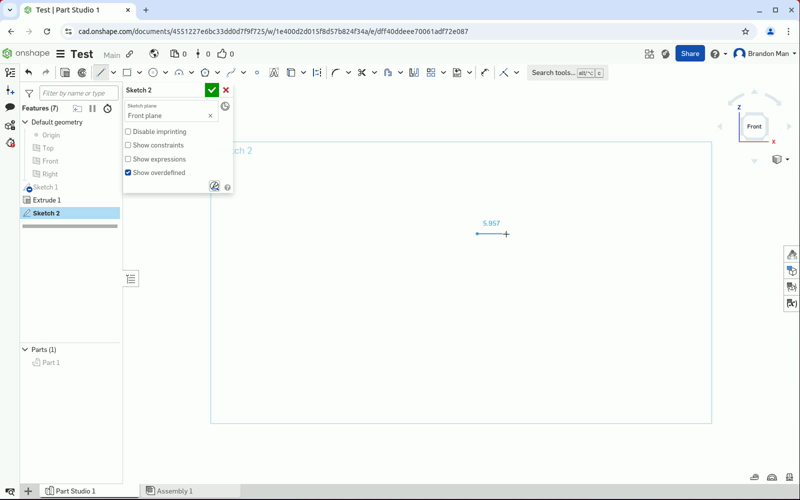
click(506, 233)
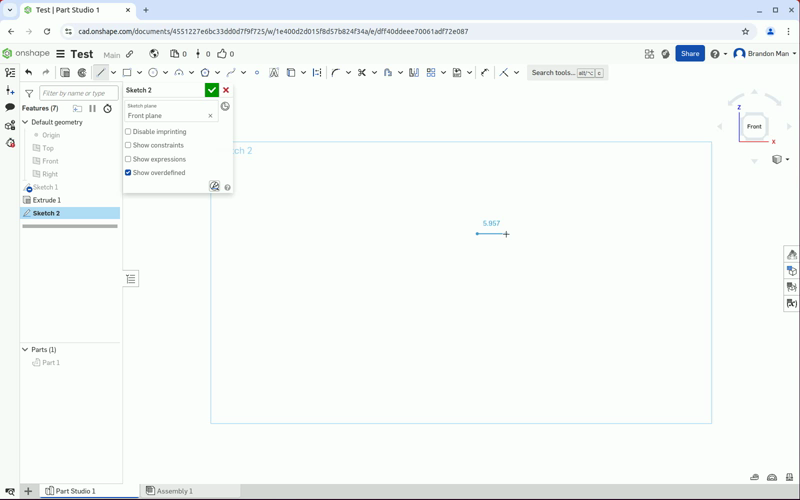
key_up(shift)
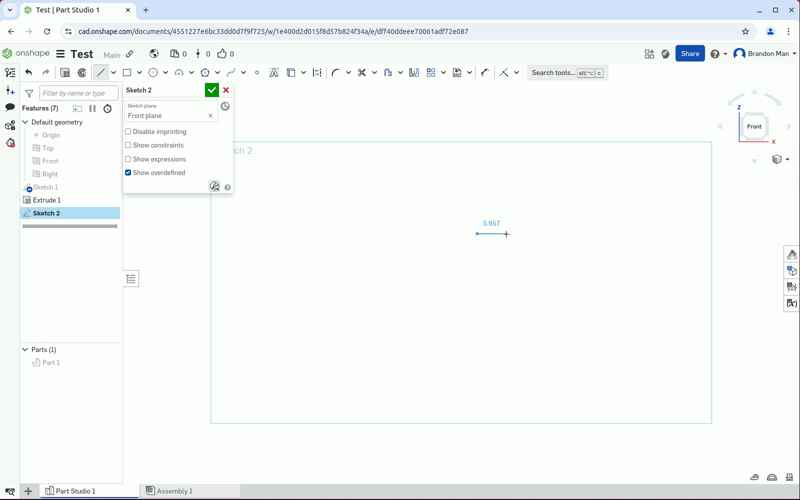
key_down(shift)
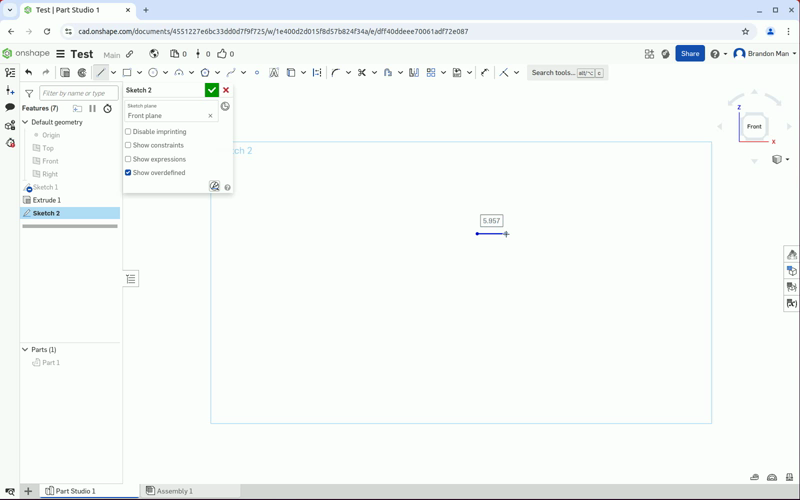
mouse_move(536, 233)
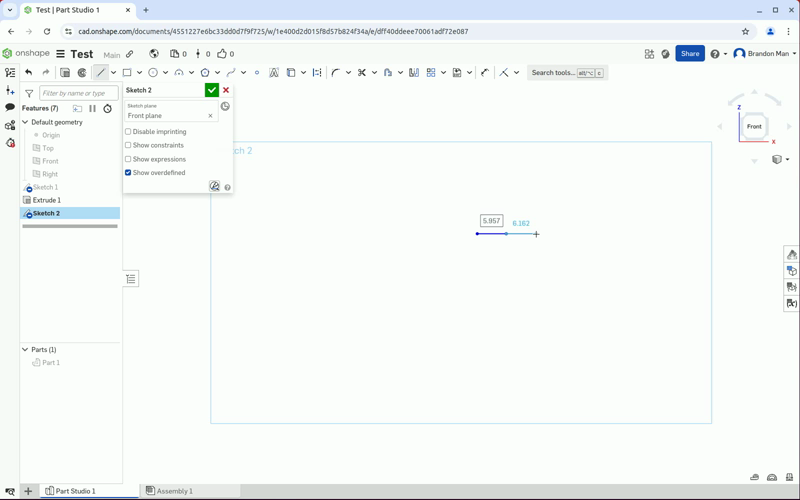
mouse_move(506, 216)
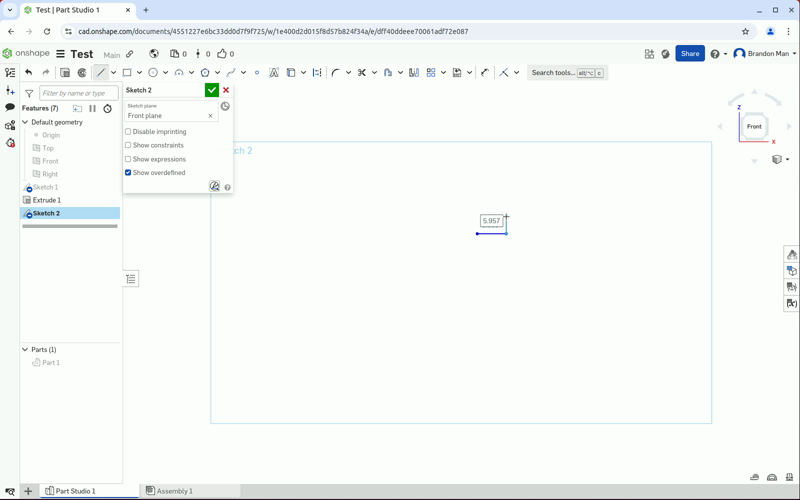
click(506, 216)
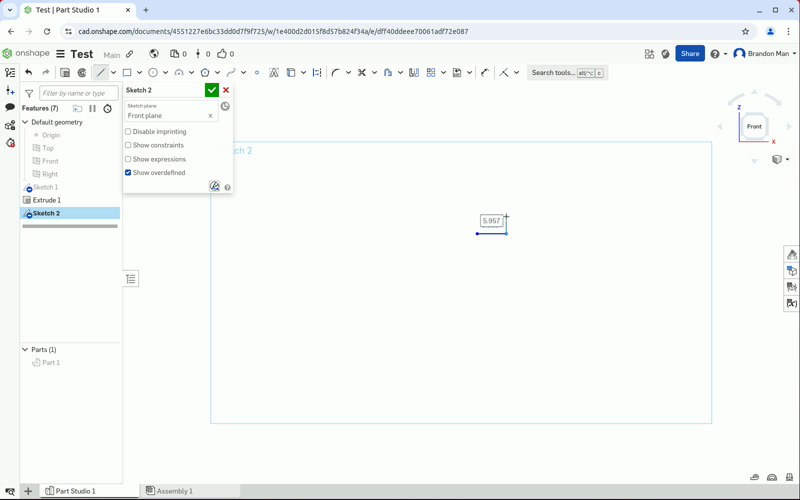
key_up(shift)
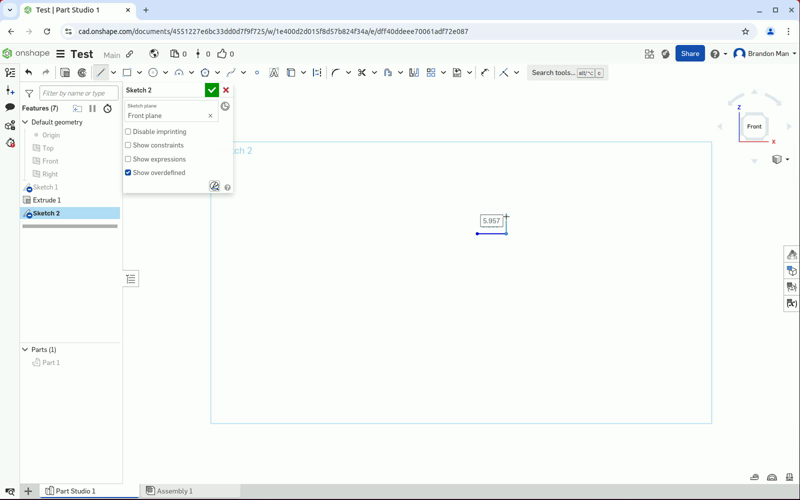
key_down(shift)
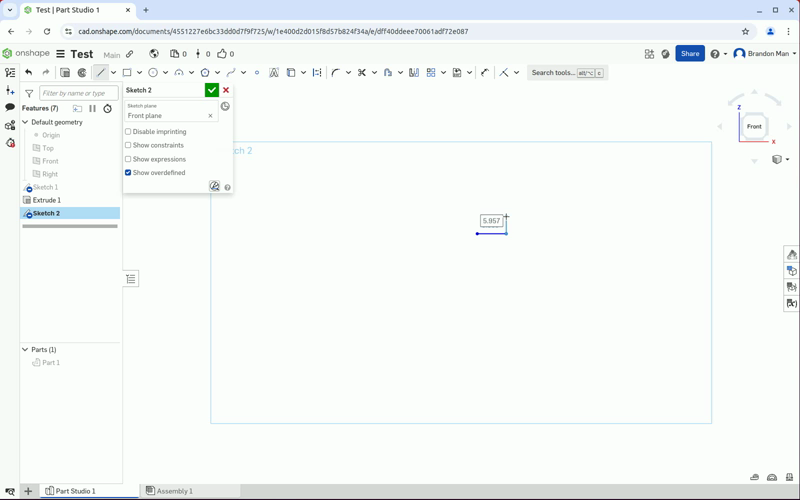
mouse_move(536, 216)
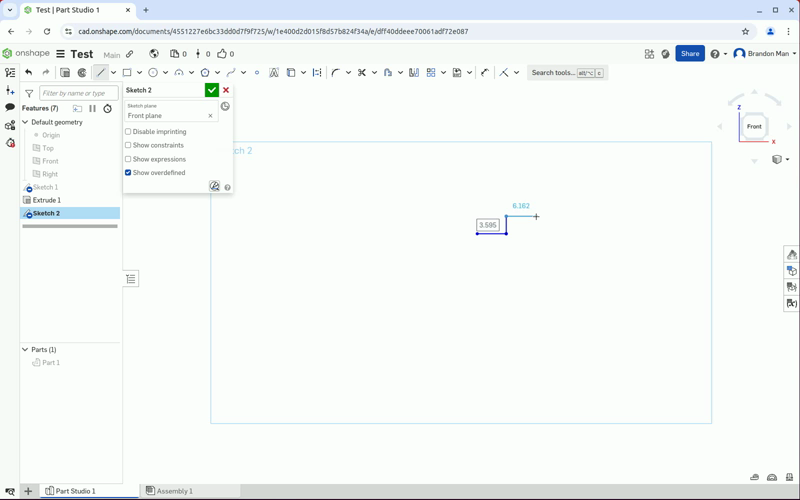
mouse_move(477, 216)
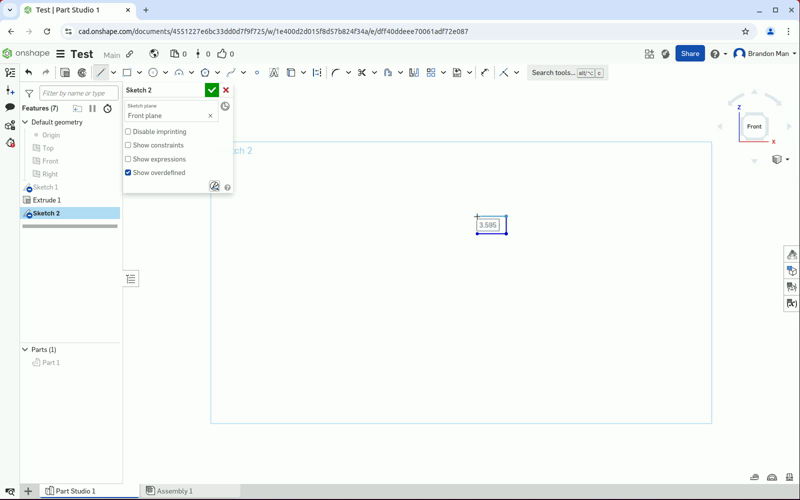
click(477, 216)
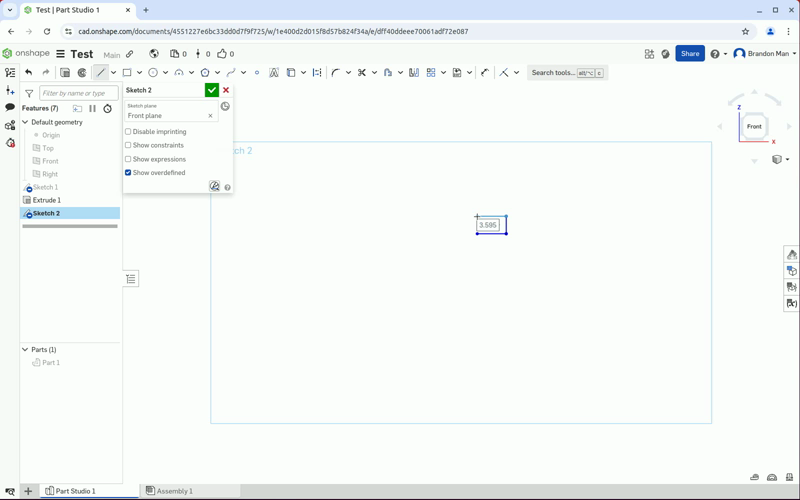
key_up(shift)
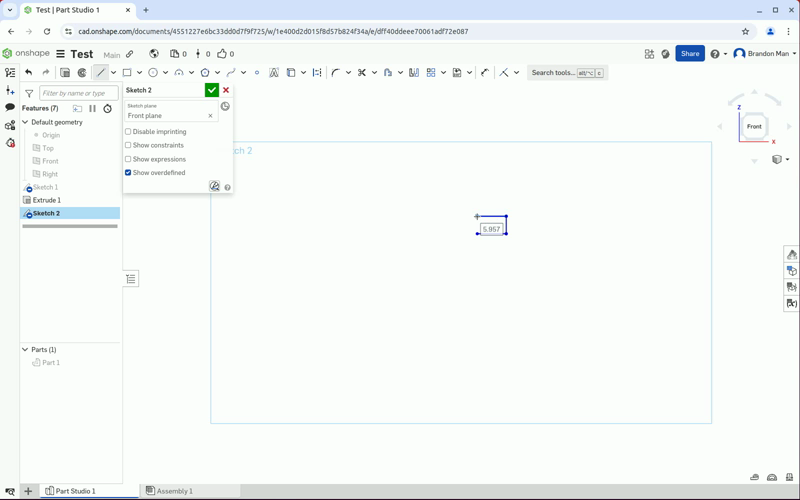
mouse_move(507, 216)
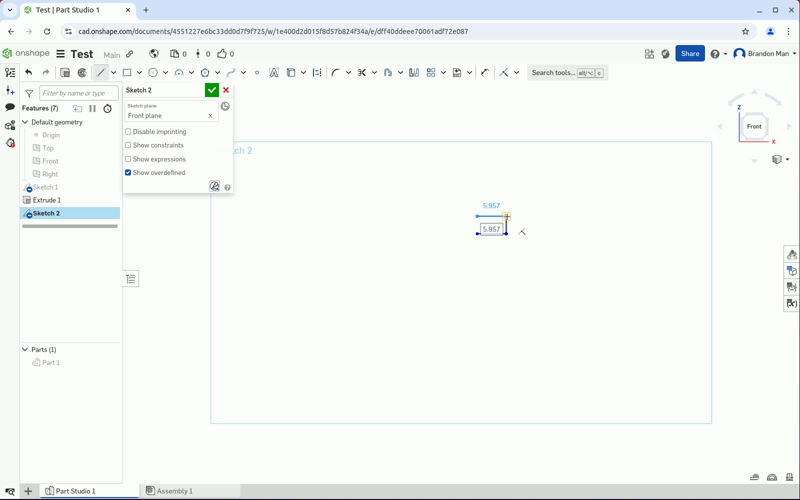
key_down(shift)
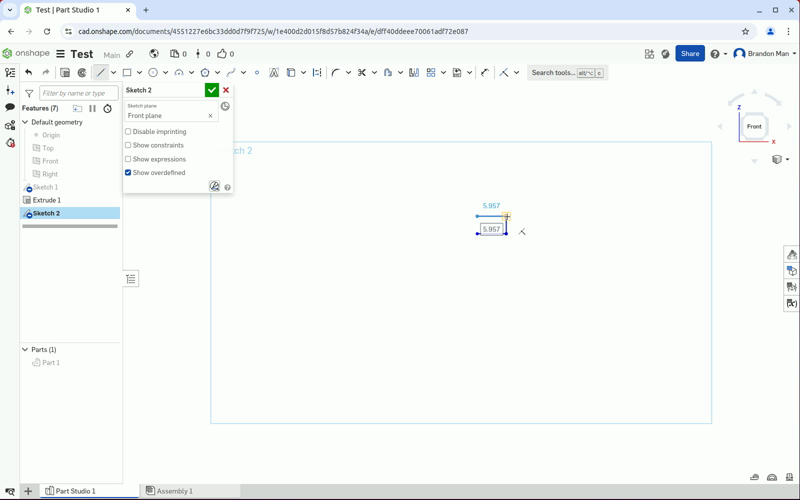
mouse_move(477, 233)
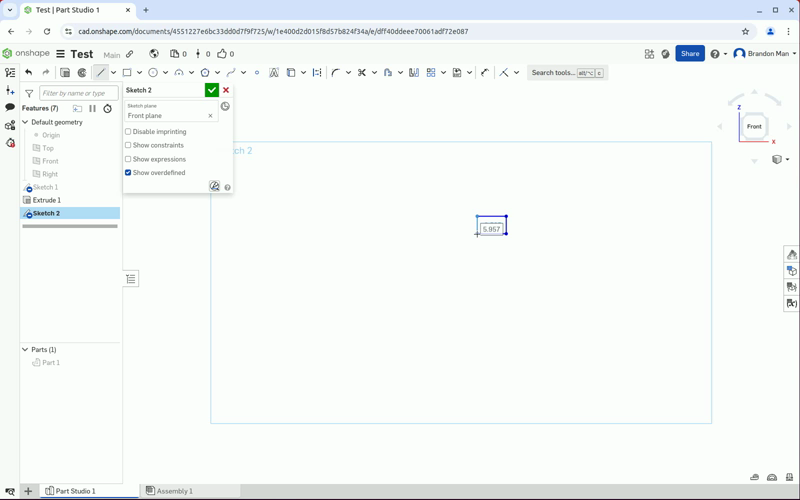
key_up(shift)
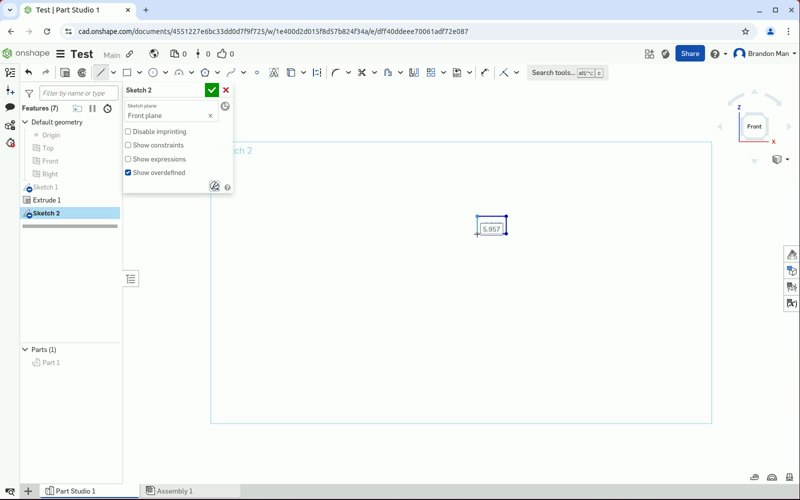
click(477, 233)
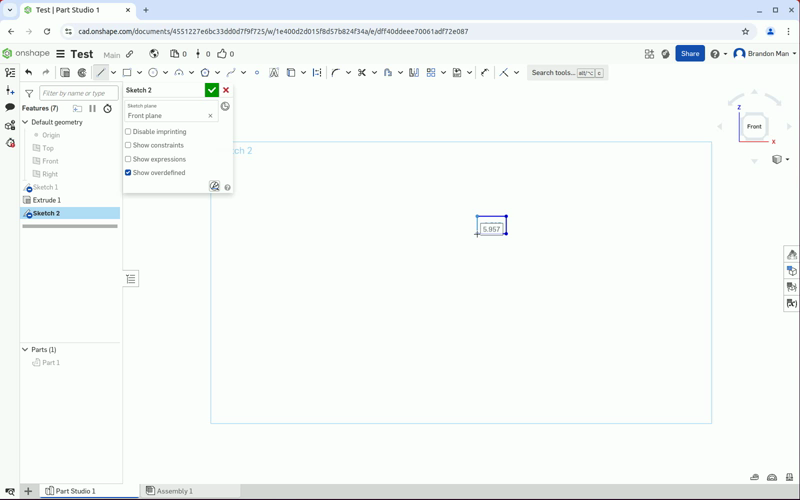
key(esc)
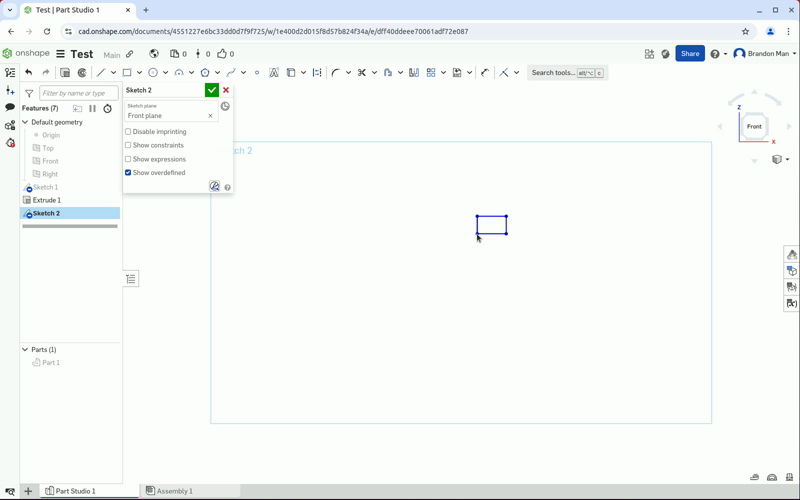
mouse_move(490, 230)
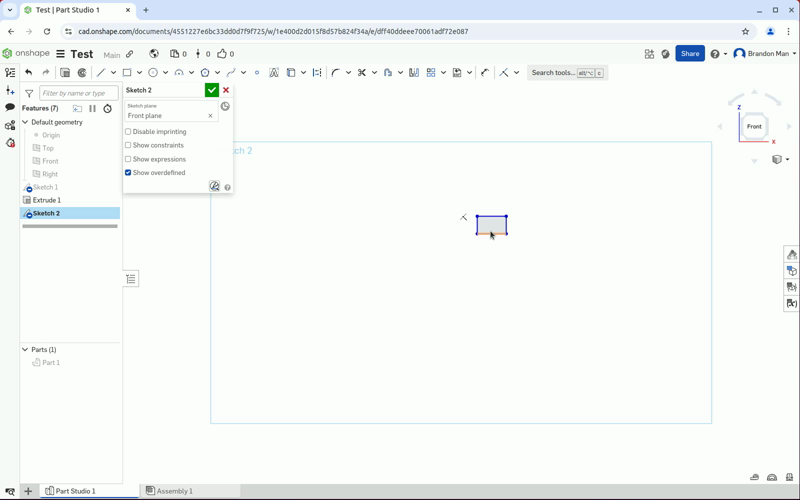
scroll(6)
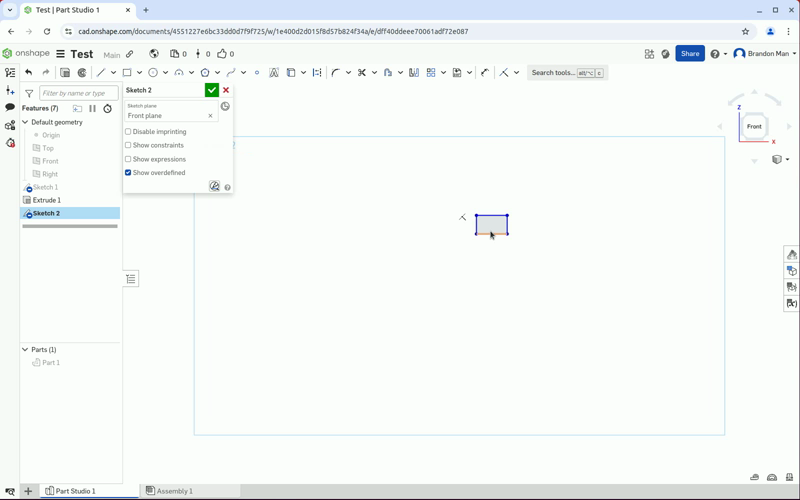
scroll(6)
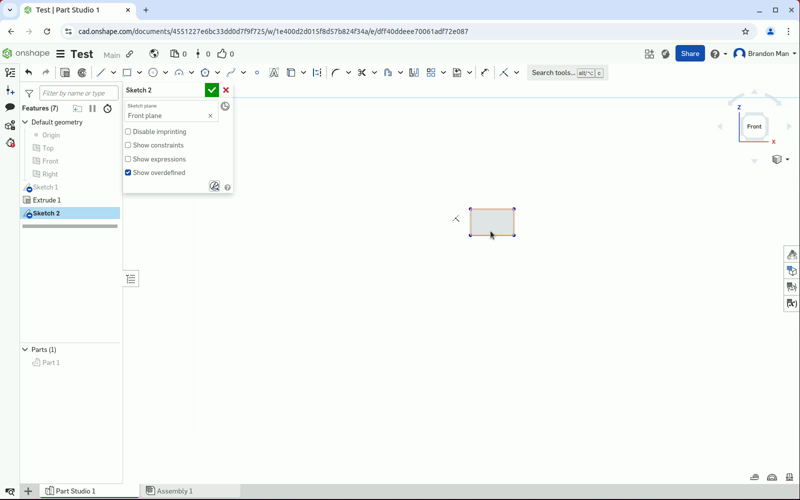
scroll(6)
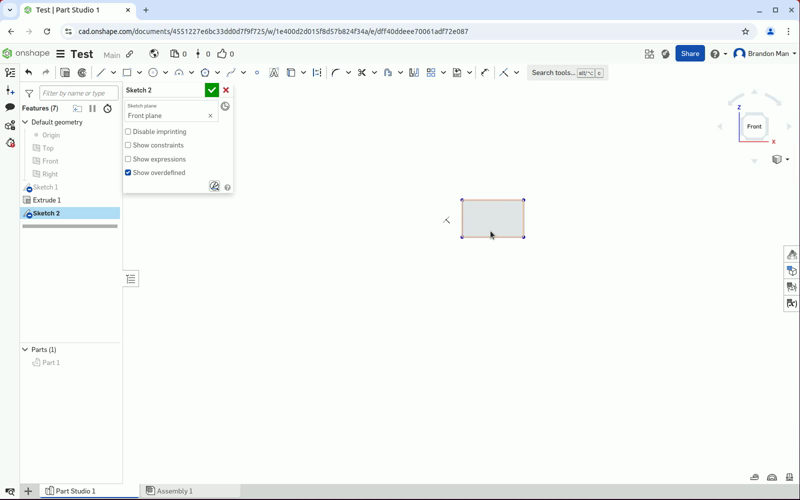
scroll(6)
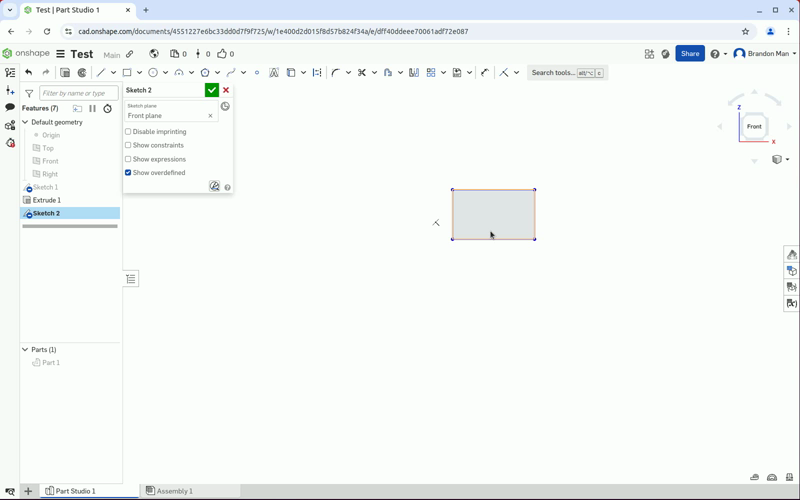
scroll(6)
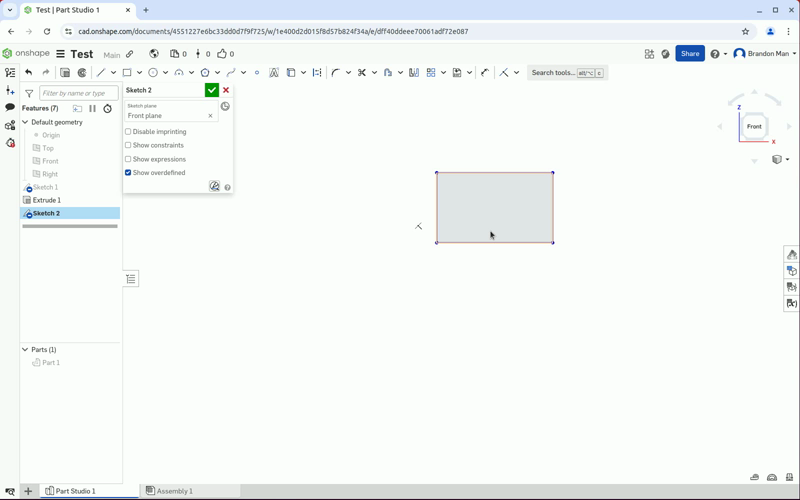
scroll(6)
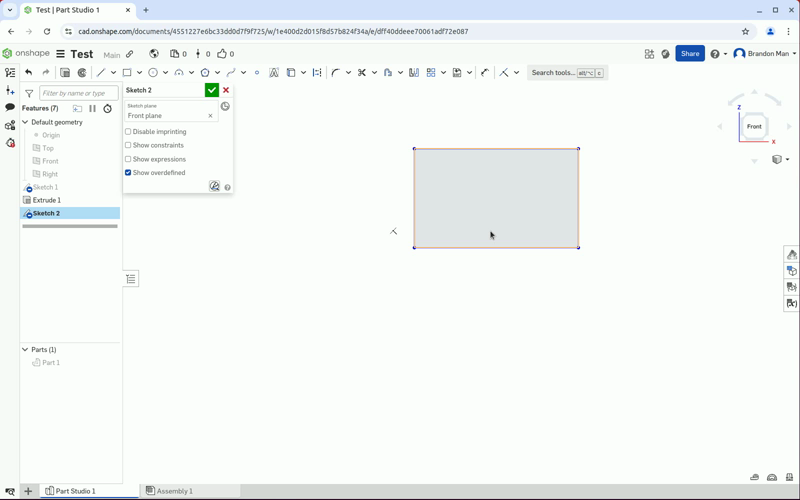
scroll(6)
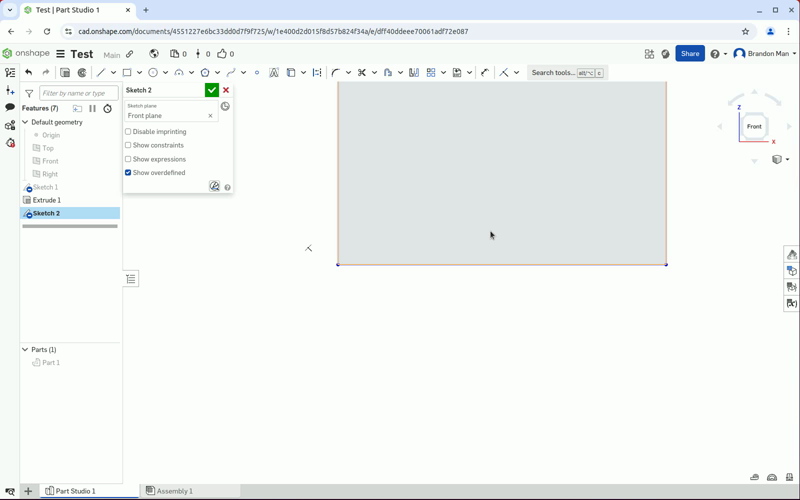
click(490, 230)
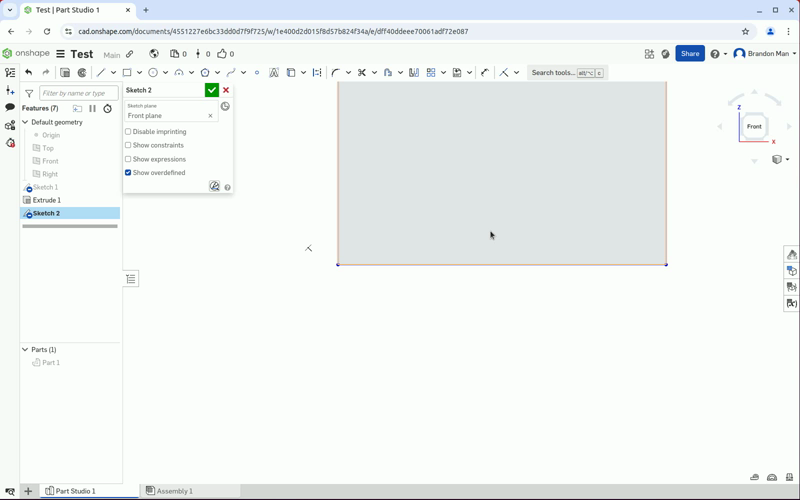
scroll(-6)
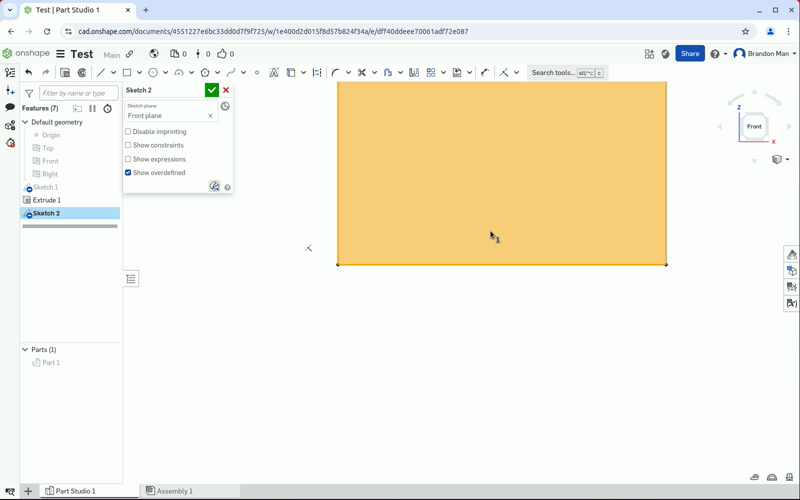
scroll(-6)
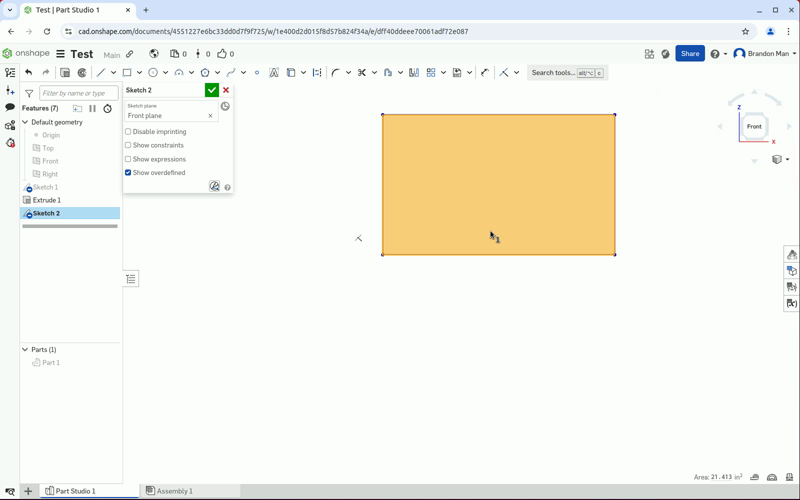
scroll(-6)
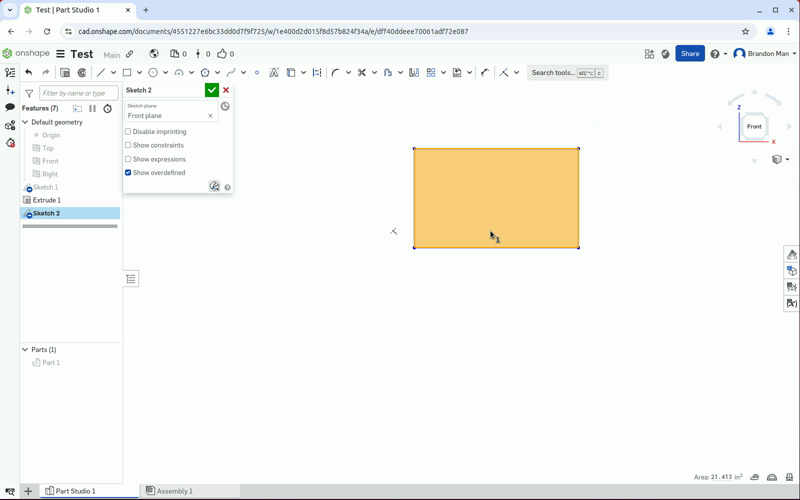
scroll(-6)
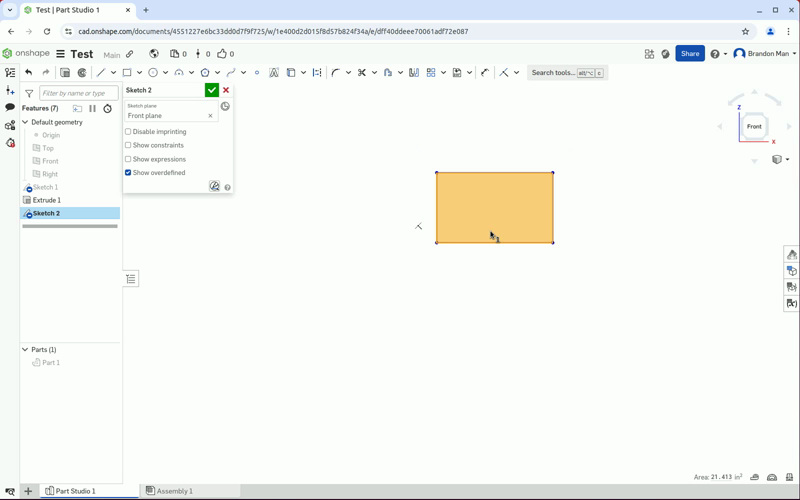
scroll(-6)
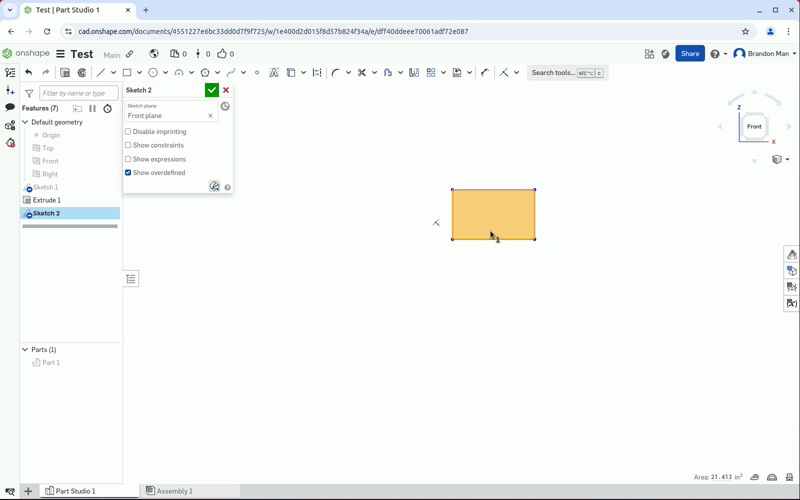
scroll(-6)
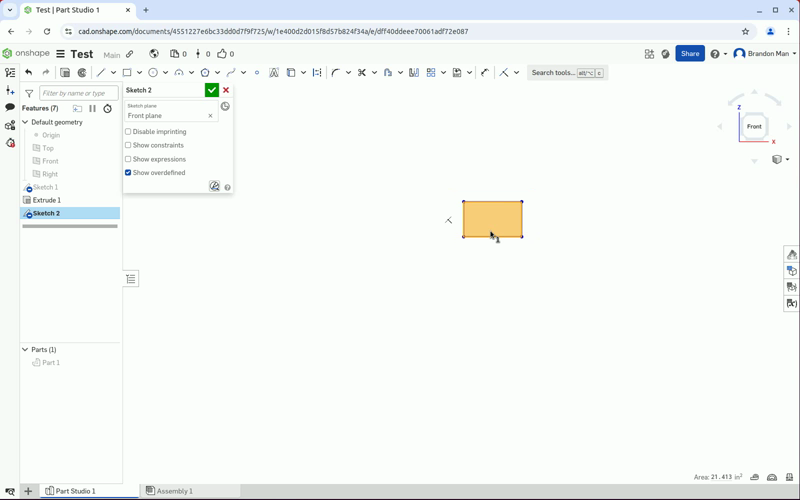
scroll(-6)
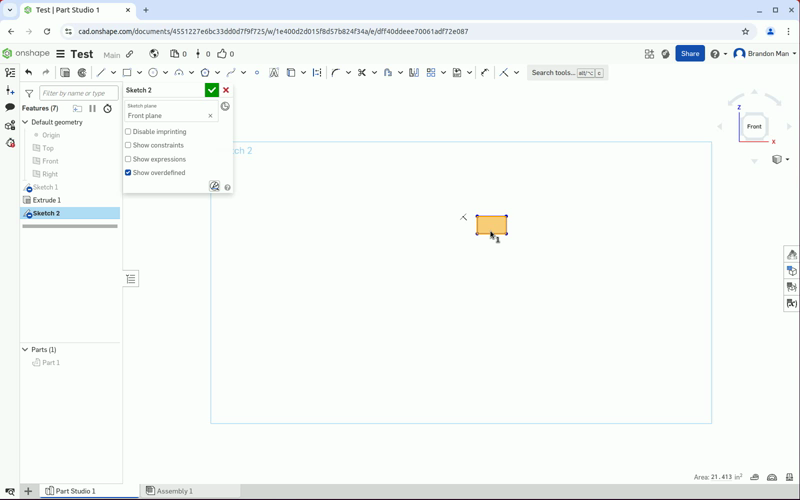
mouse_move(73, 352)
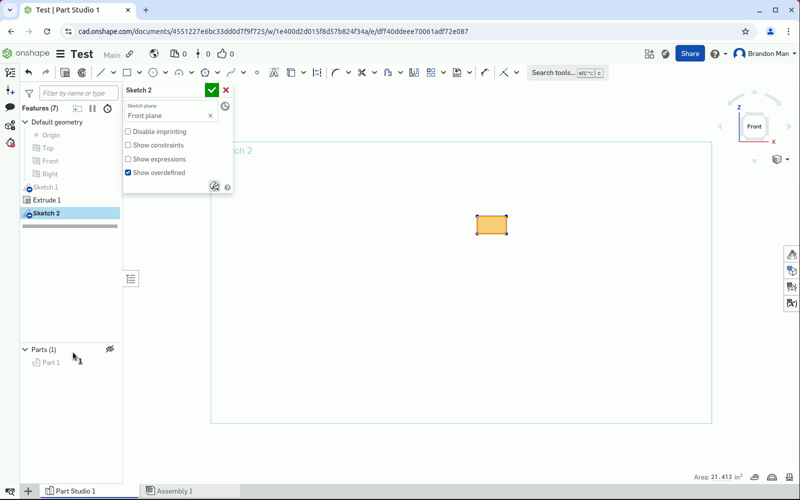
key(shift+y)
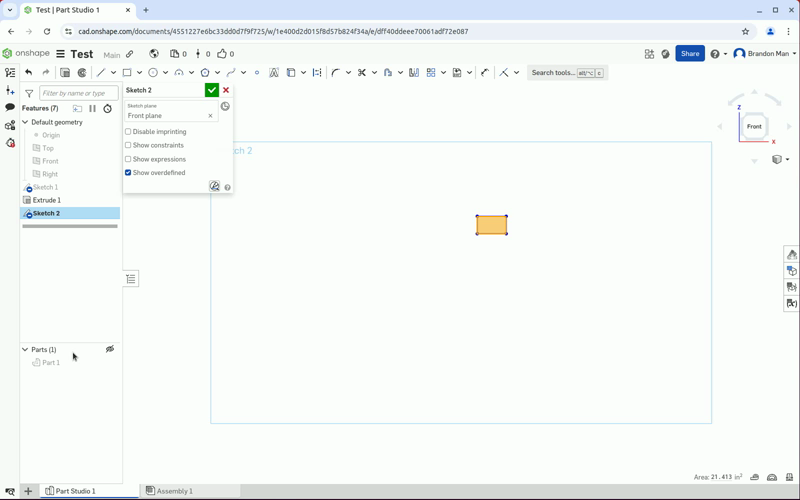
key(shift+e)
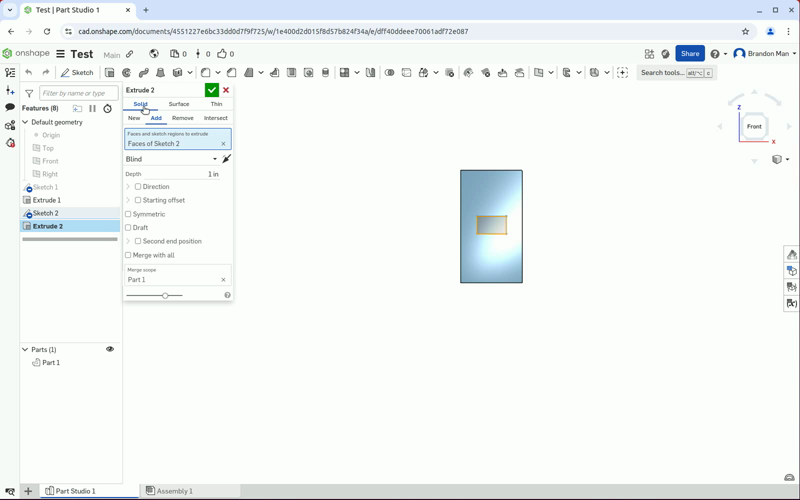
mouse_move(143, 106)
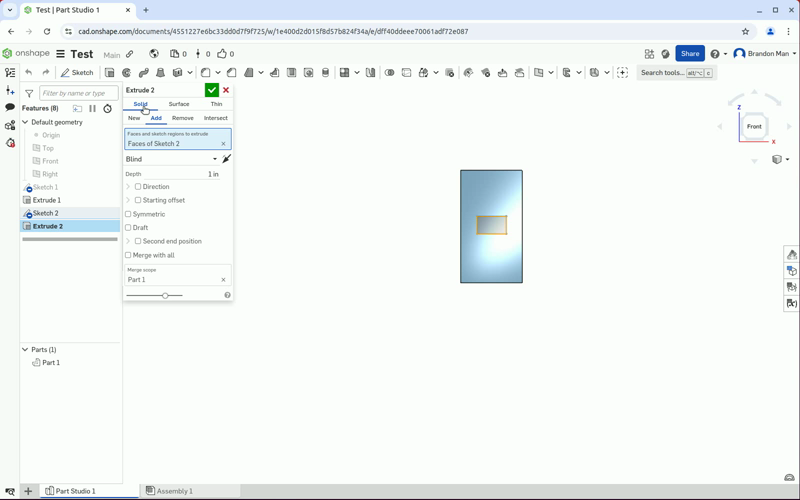
click(143, 106)
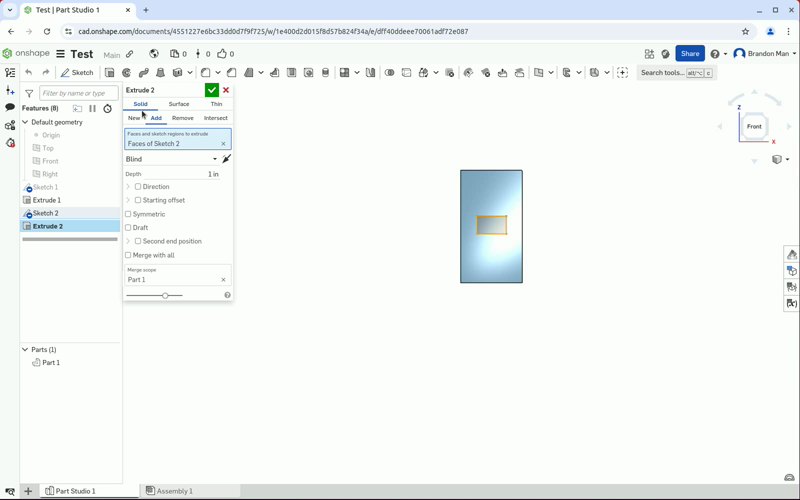
mouse_move(137, 120)
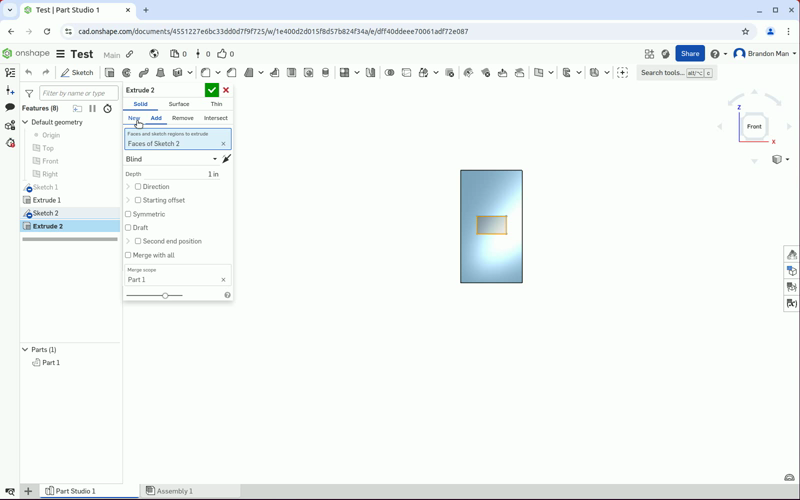
click(137, 120)
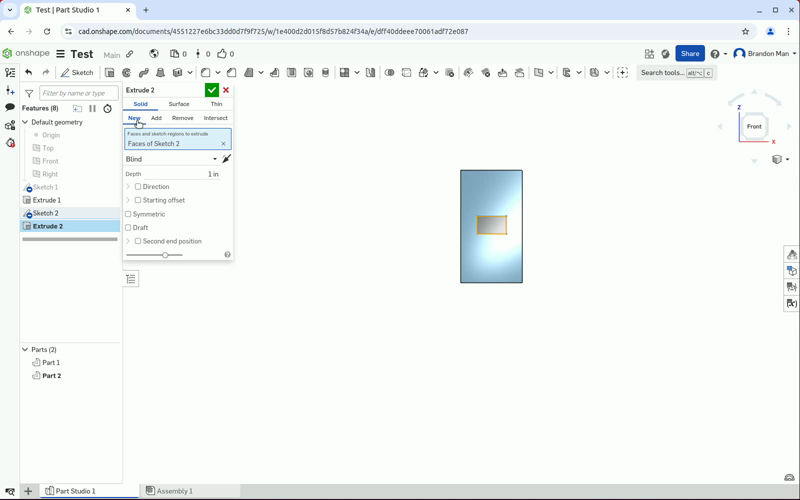
key(tab, 4)
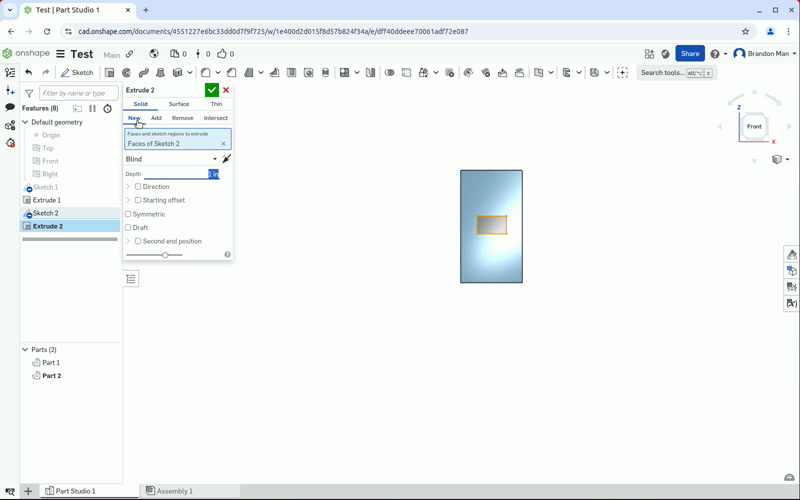
text(0.722)
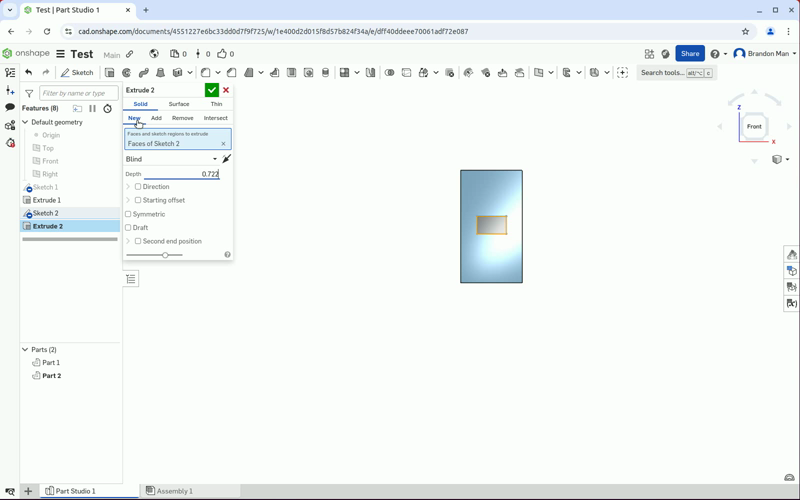
key(enter)
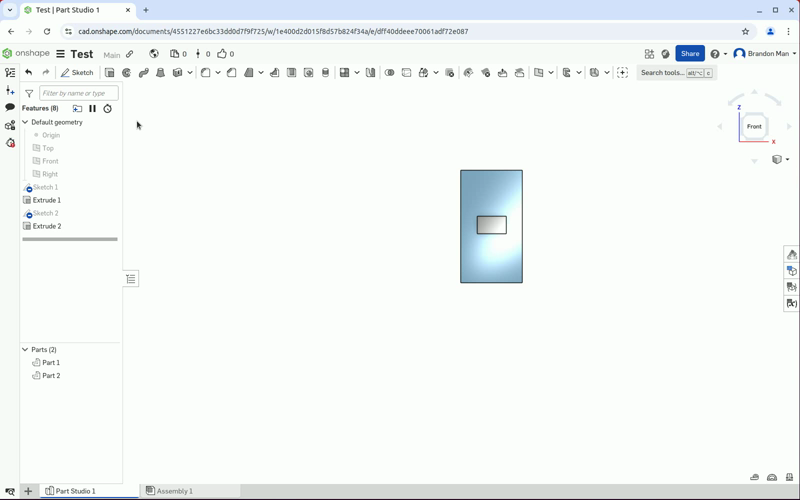
key(shift+h)
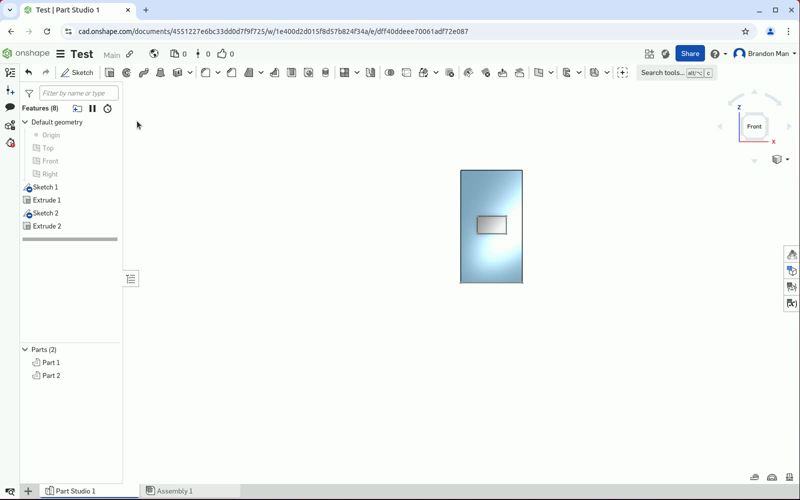
key(shift+h)
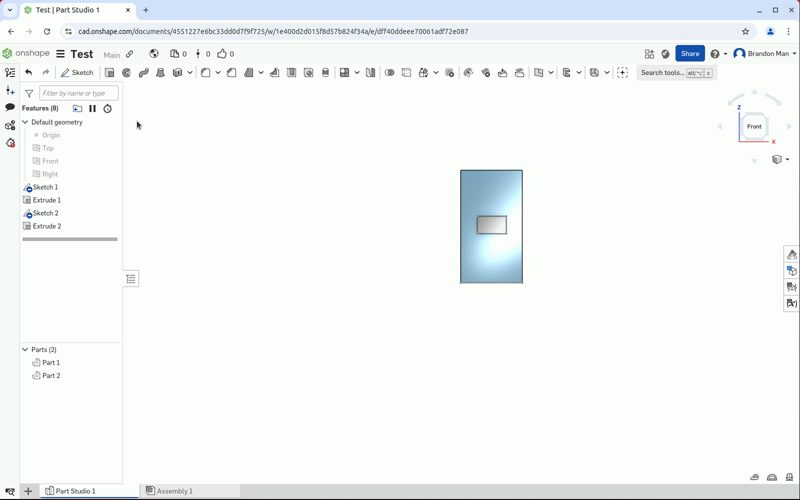
key(shift+7)
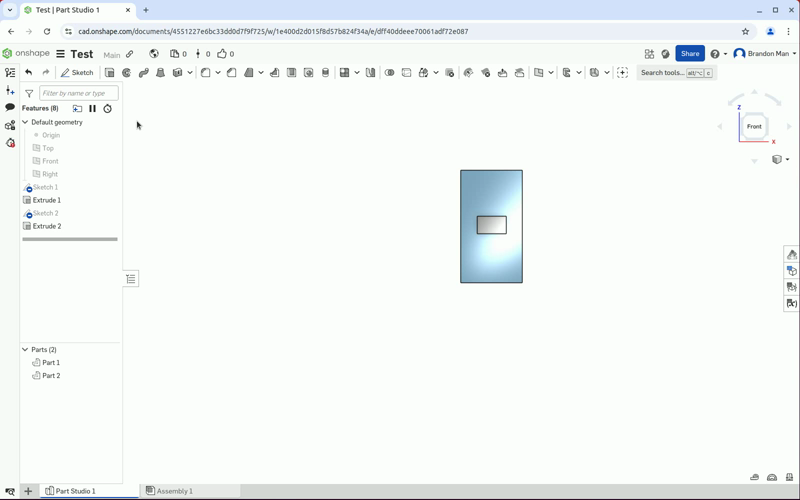
key(left, 2)
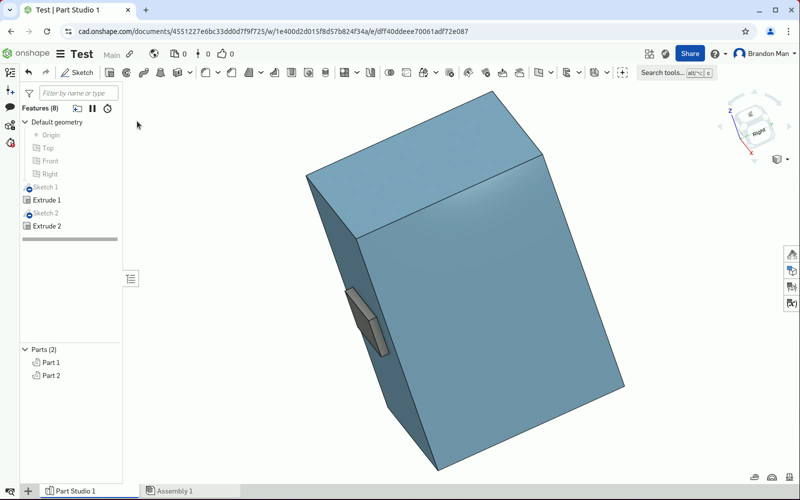
key(down, 2)
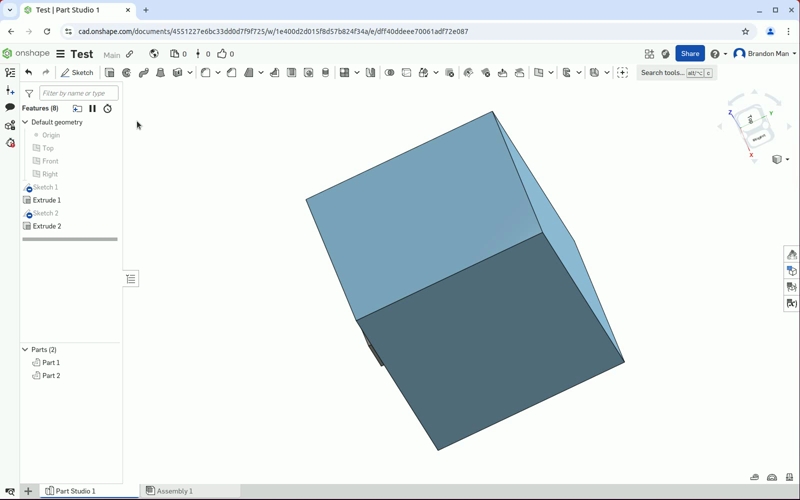
key(up, 2)
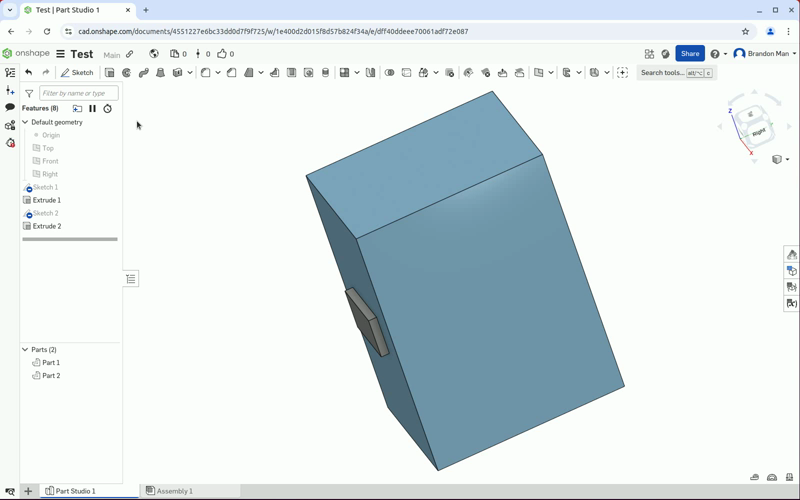
key(right, 2)
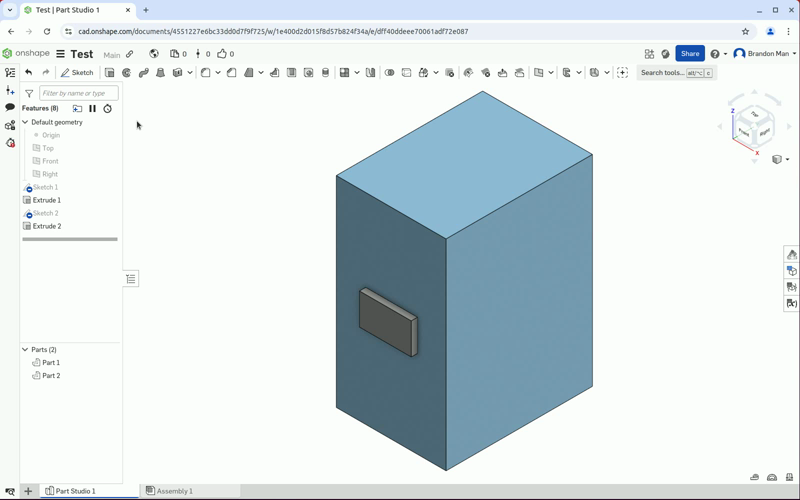
mouse_move(73, 189)
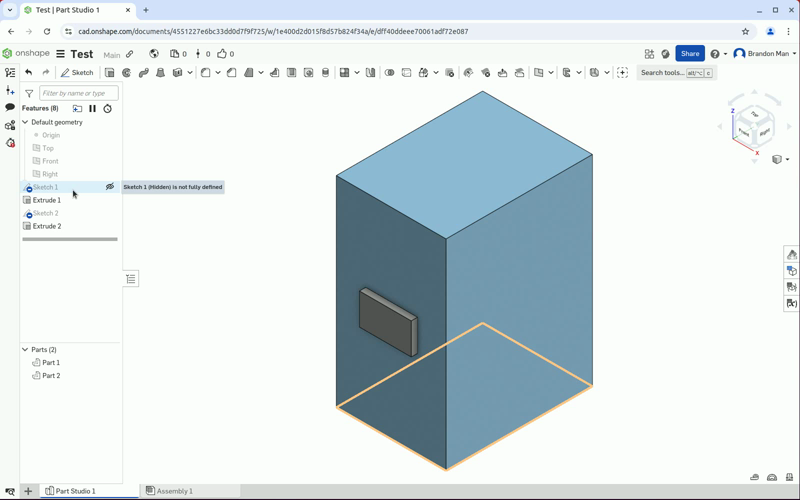
click(73, 189)